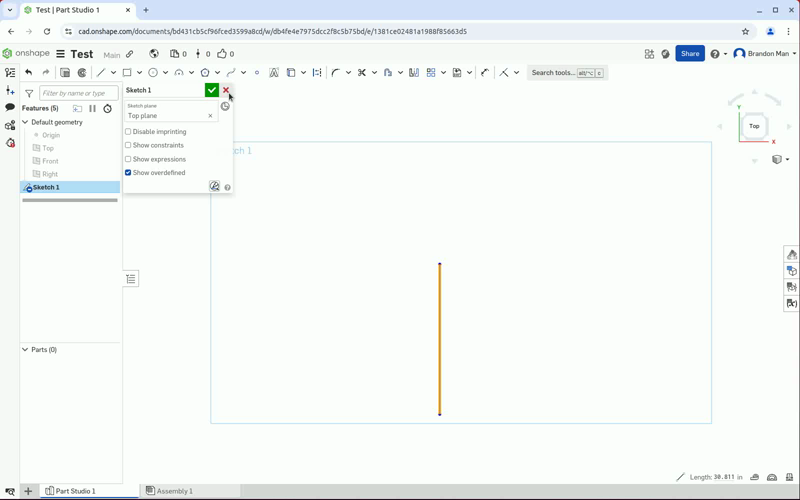
key(shift+h)
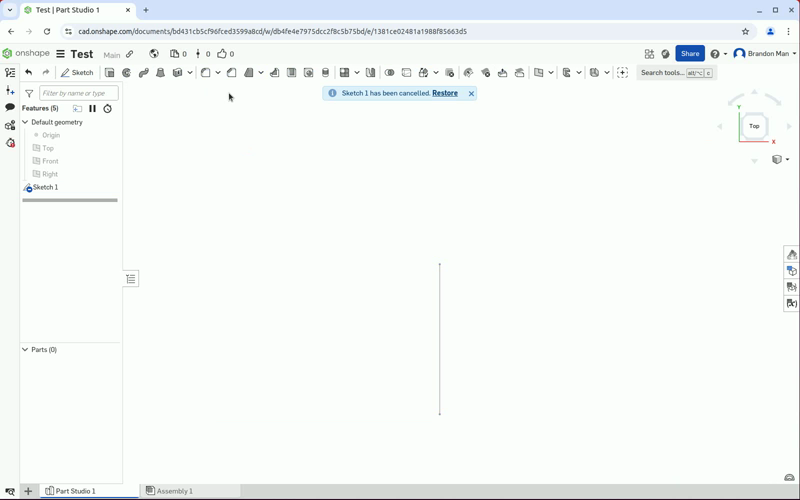
key(shift+s)
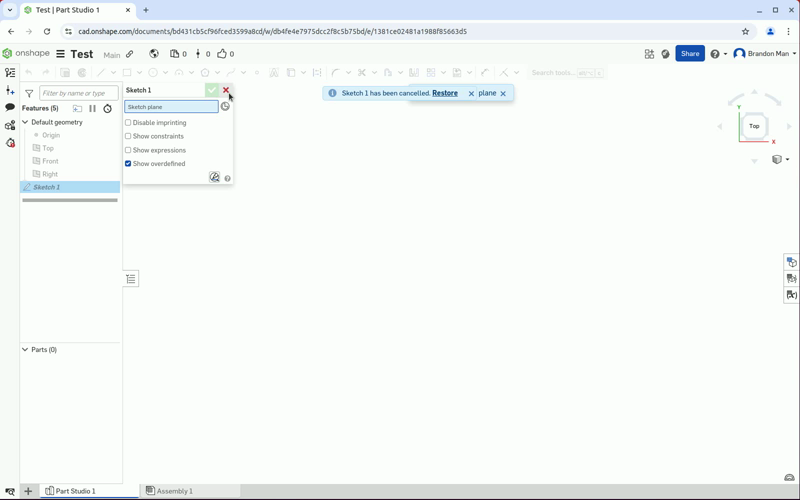
mouse_move(73, 150)
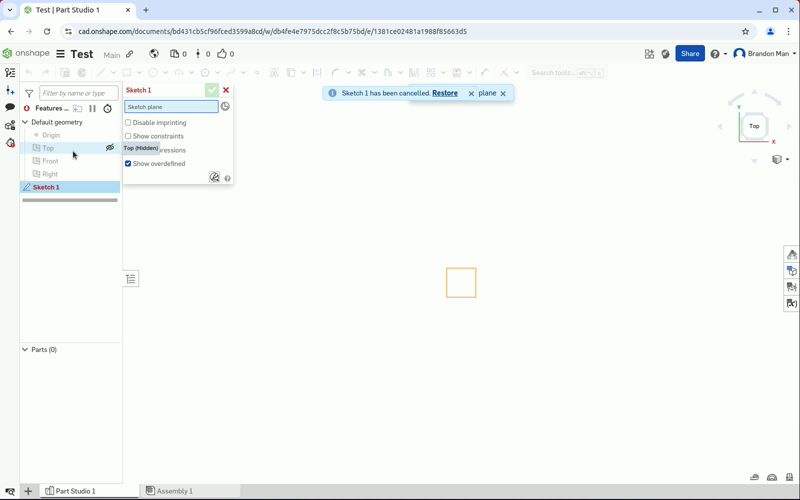
click(73, 150)
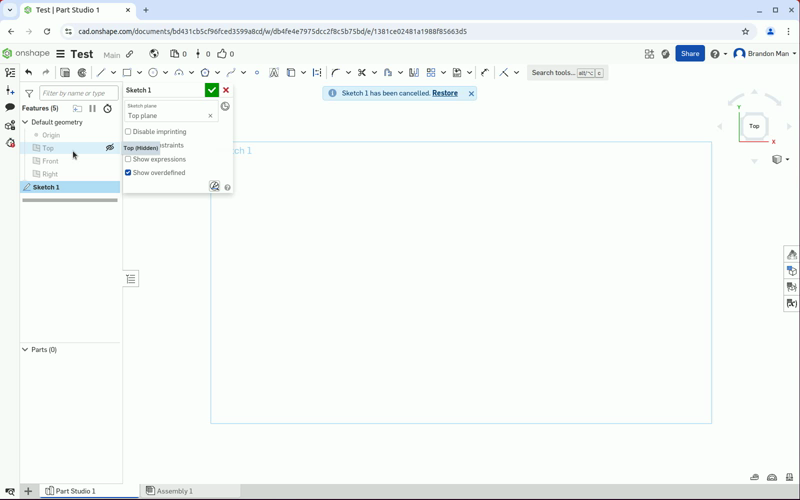
mouse_move(73, 352)
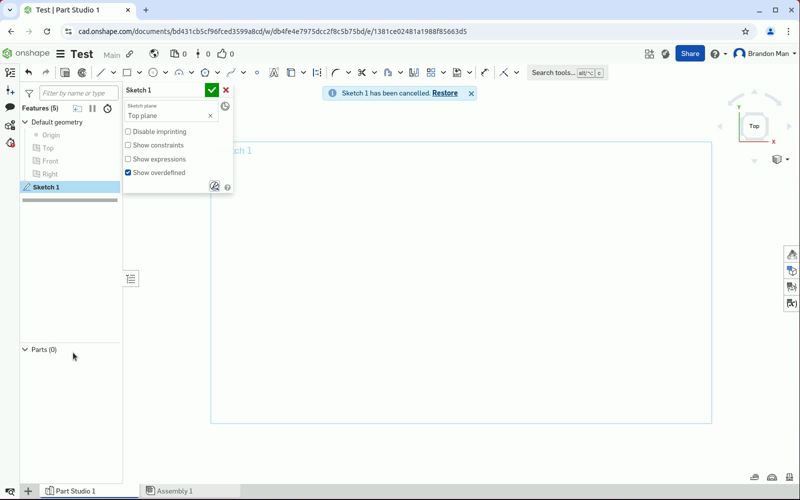
key(y)
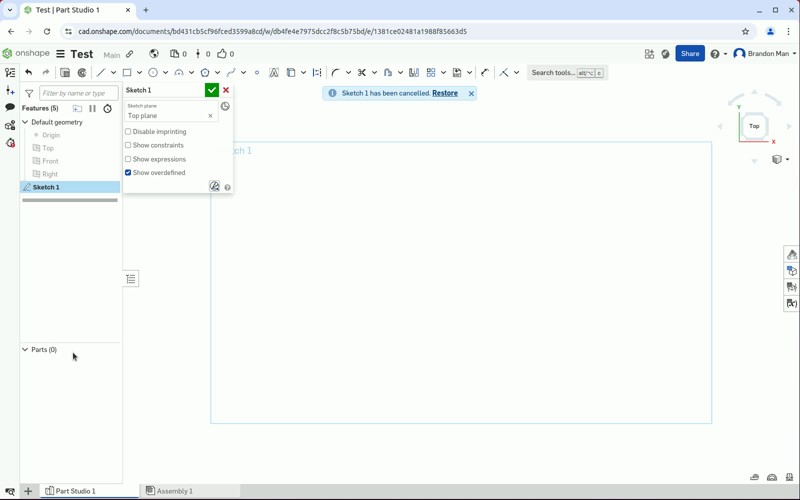
key(l)
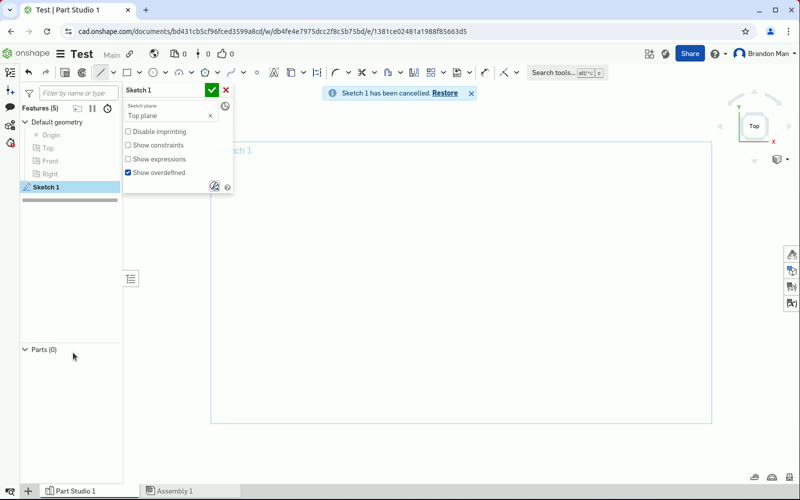
key_down(shift)
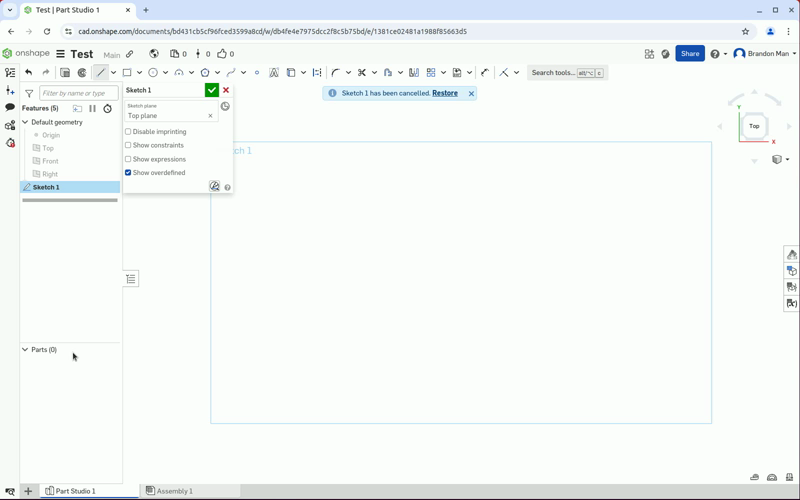
mouse_move(344, 238)
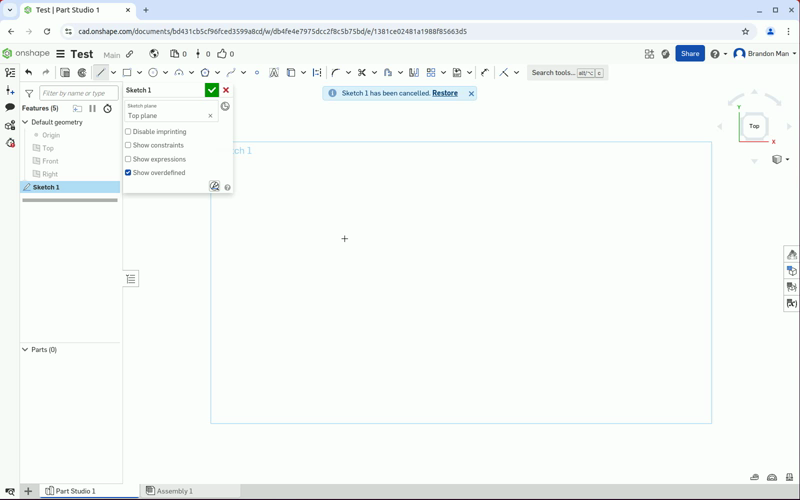
click(344, 238)
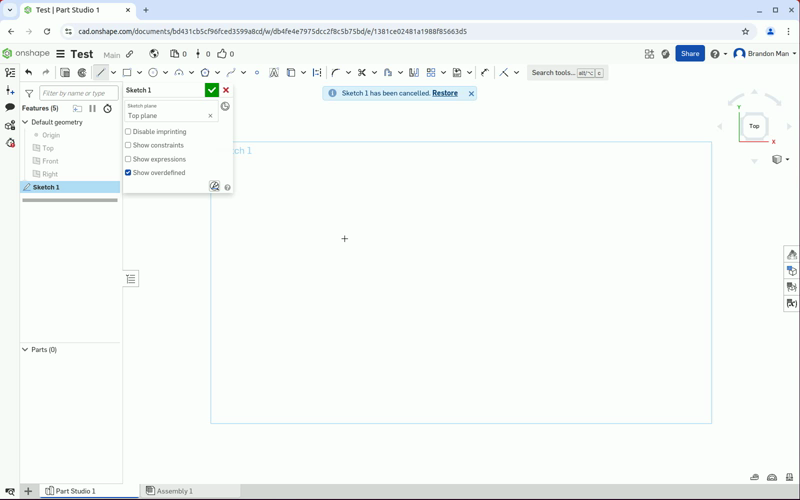
key_up(shift)
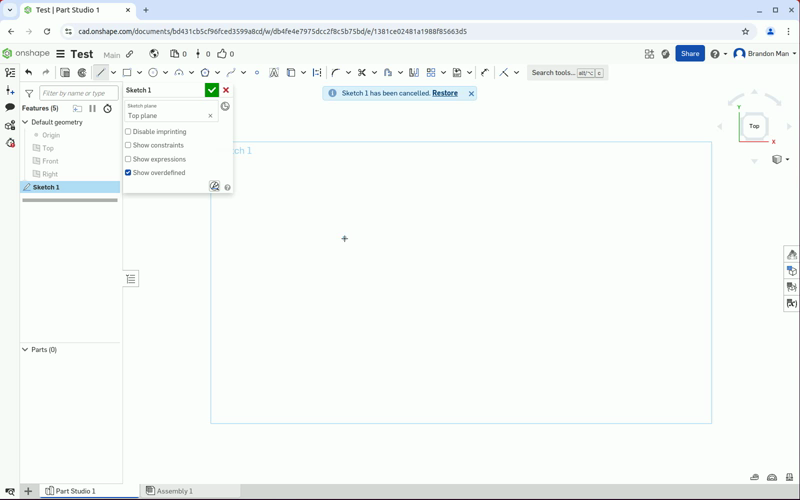
key_down(shift)
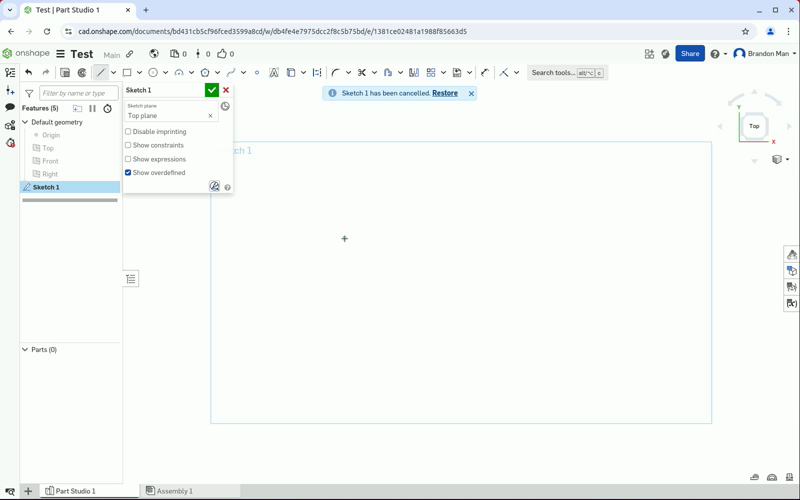
mouse_move(352, 347)
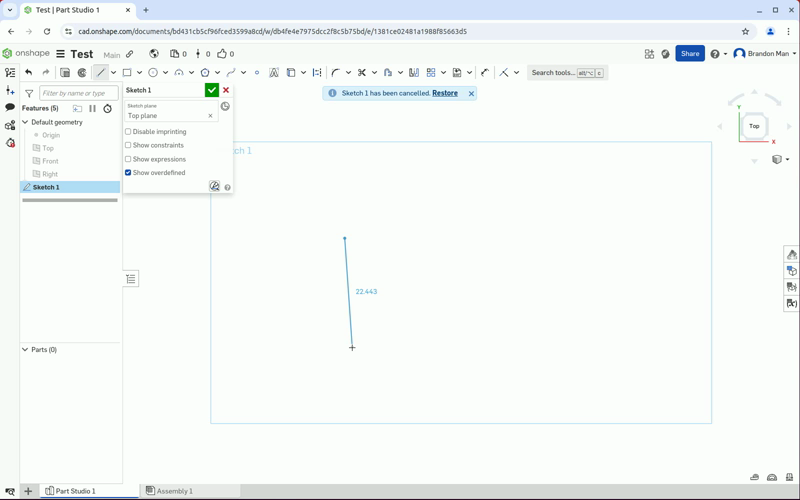
click(352, 347)
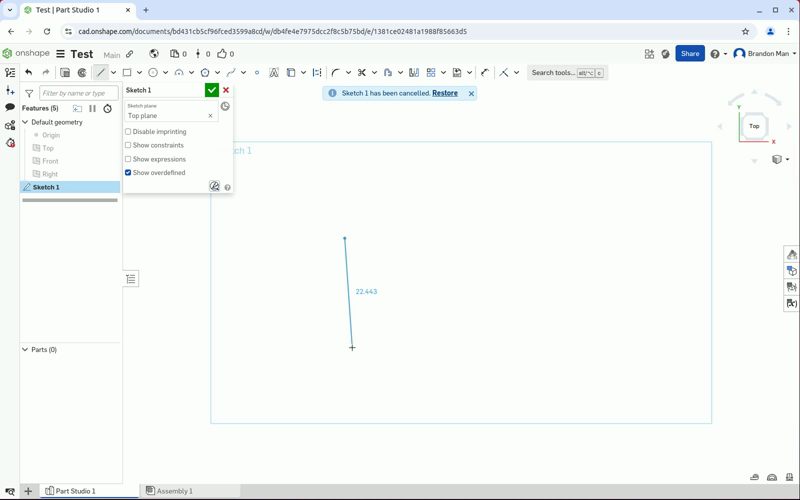
key_up(shift)
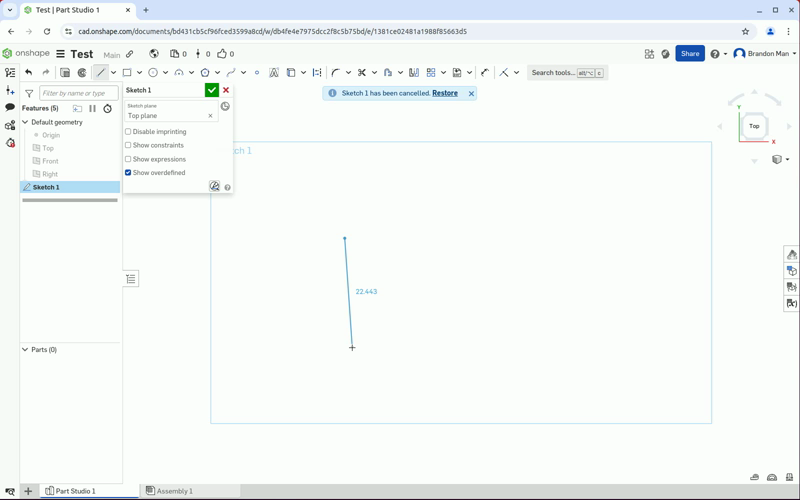
key_down(shift)
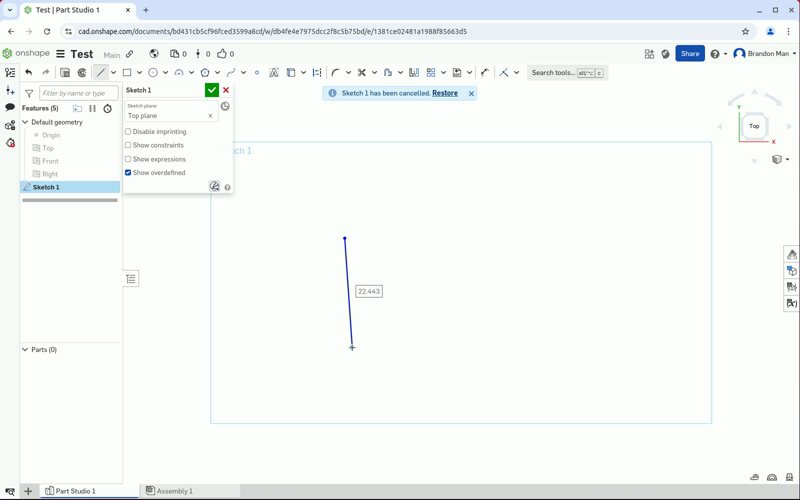
mouse_move(443, 407)
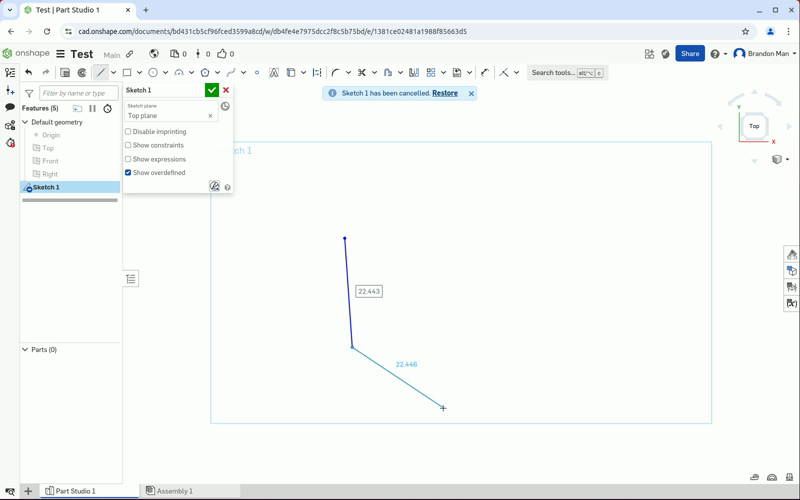
click(443, 407)
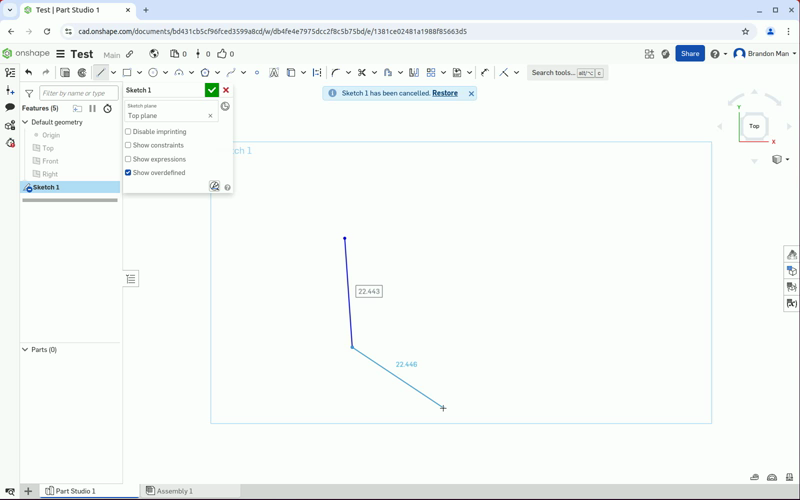
key_up(shift)
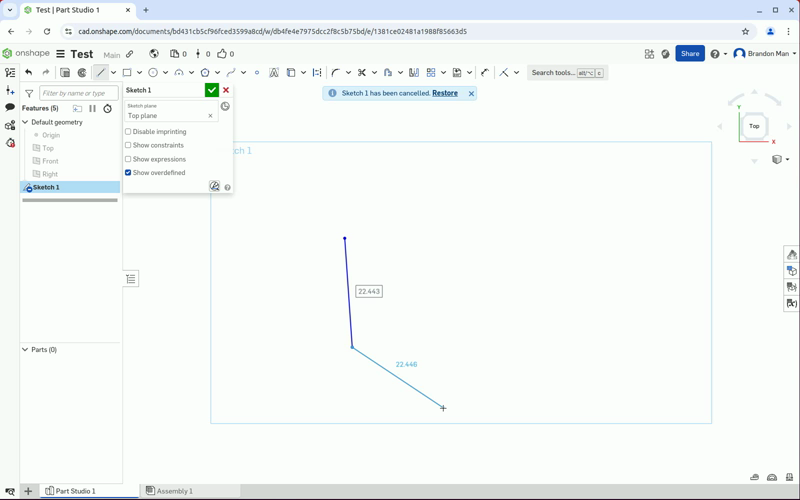
key_down(shift)
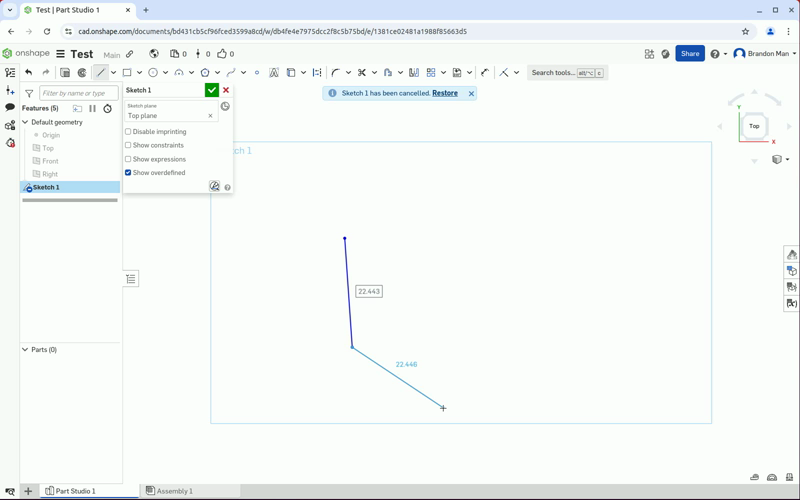
mouse_move(546, 374)
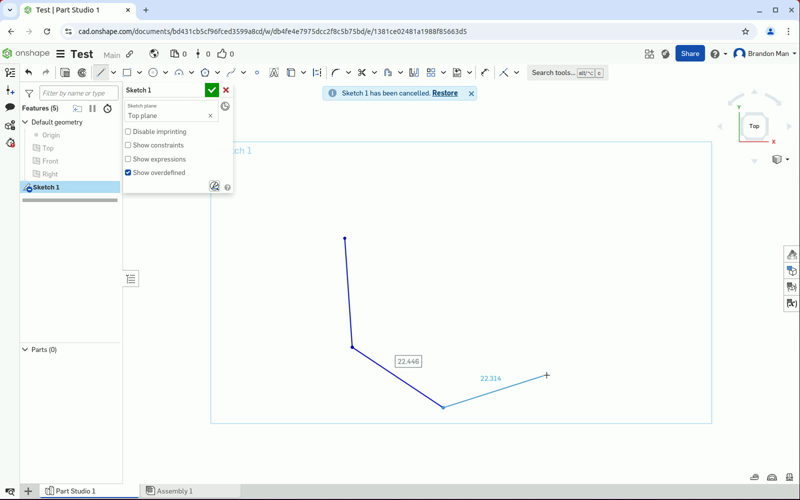
click(546, 374)
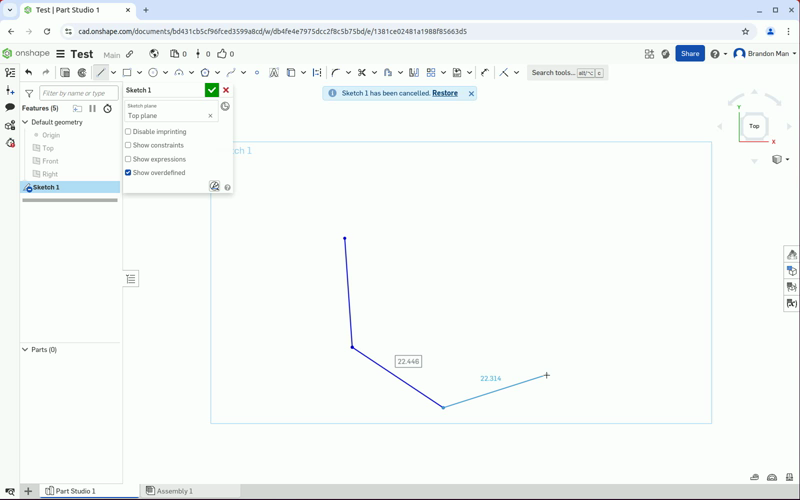
key_up(shift)
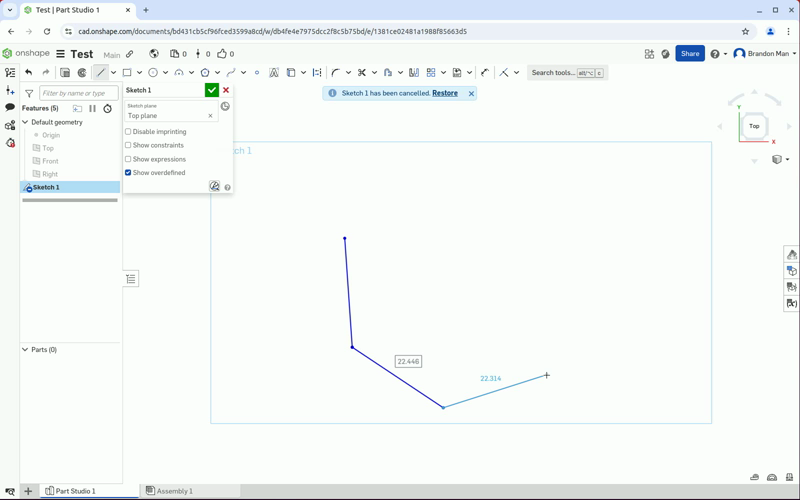
key_down(shift)
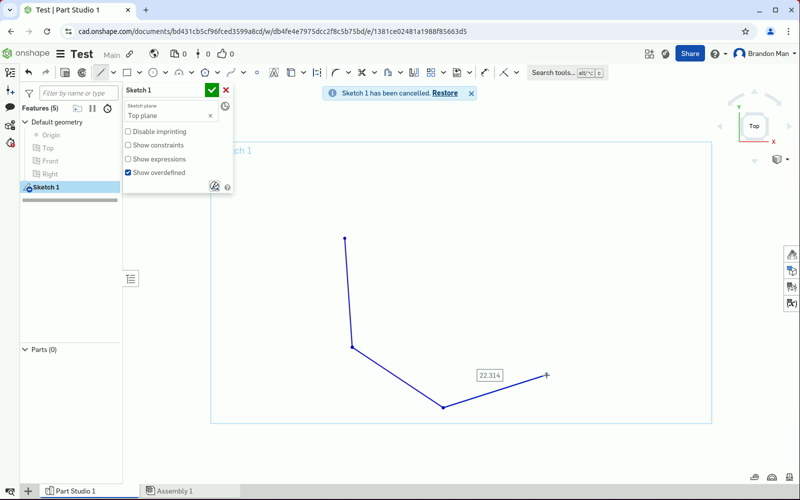
mouse_move(585, 273)
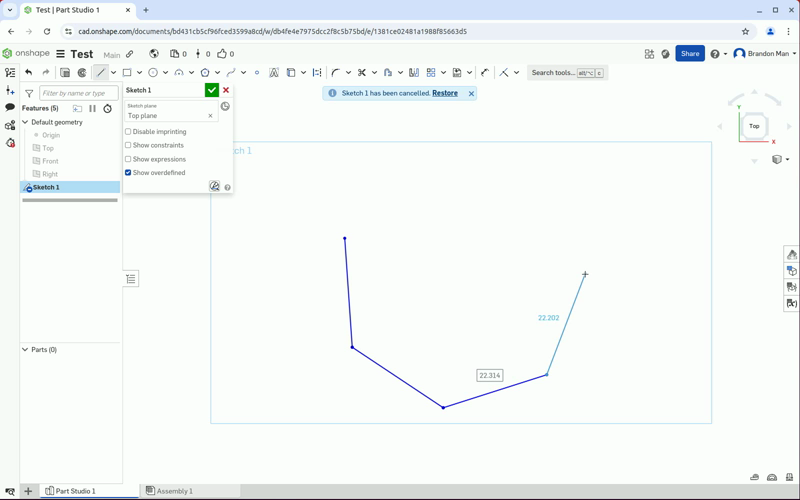
click(585, 273)
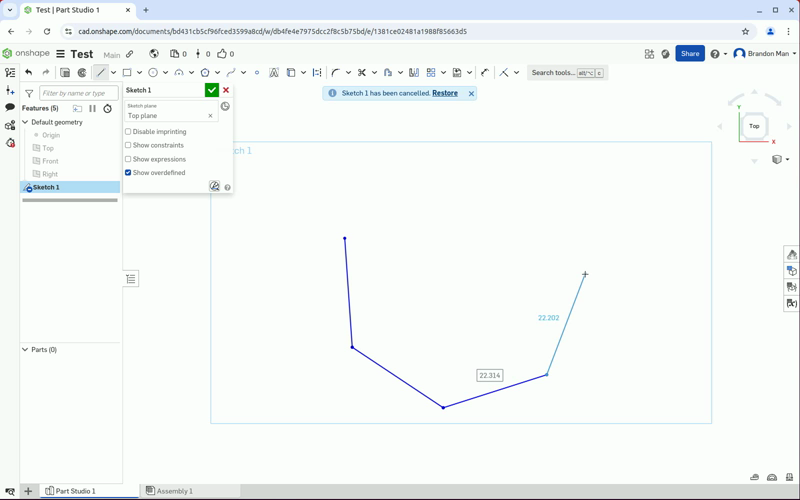
key_up(shift)
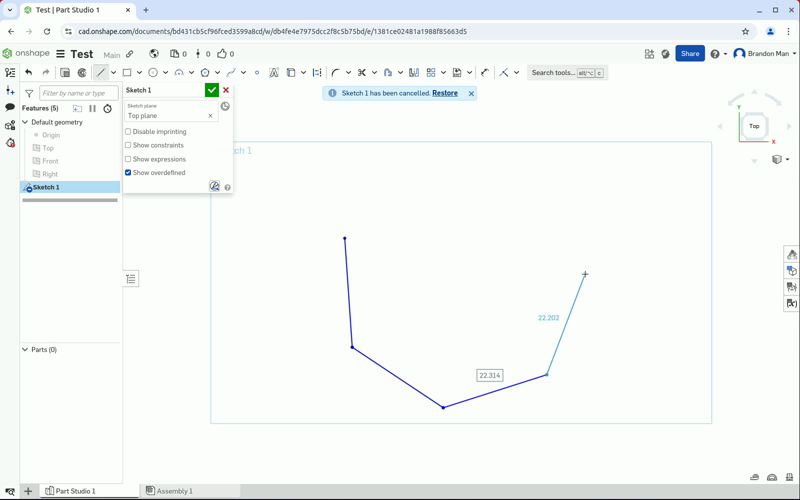
key_down(shift)
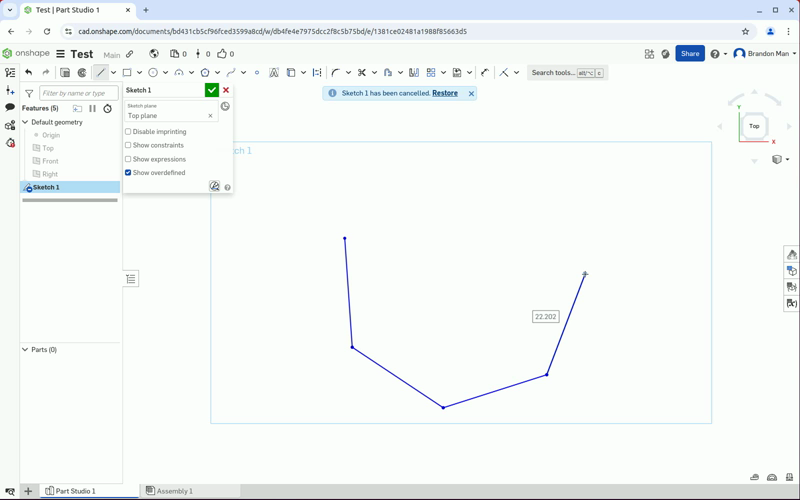
mouse_move(529, 180)
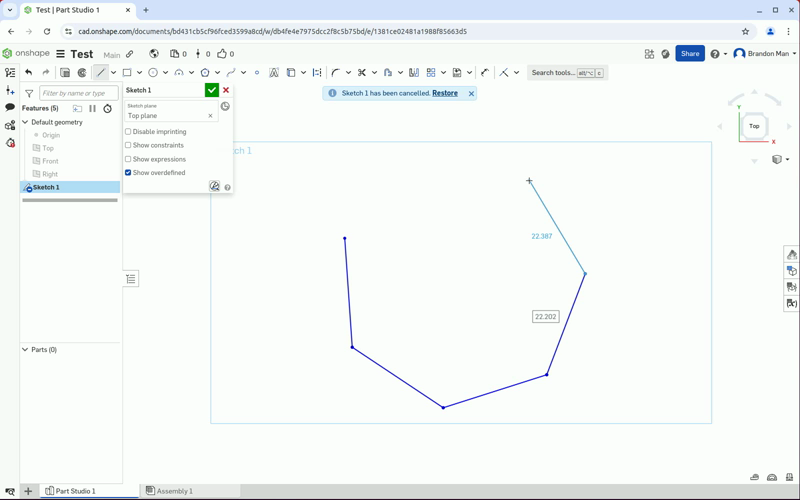
click(529, 180)
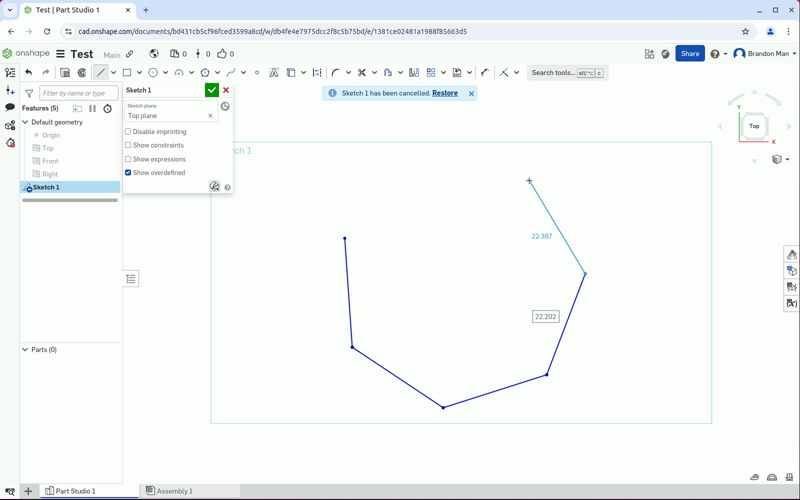
key_up(shift)
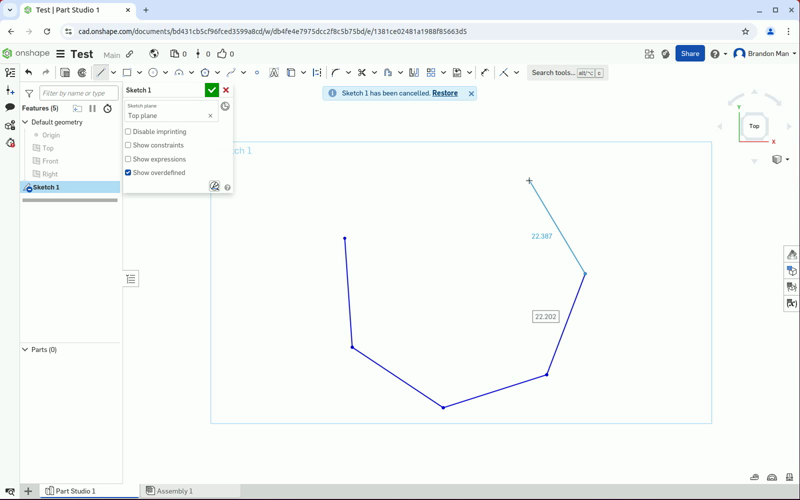
key_down(shift)
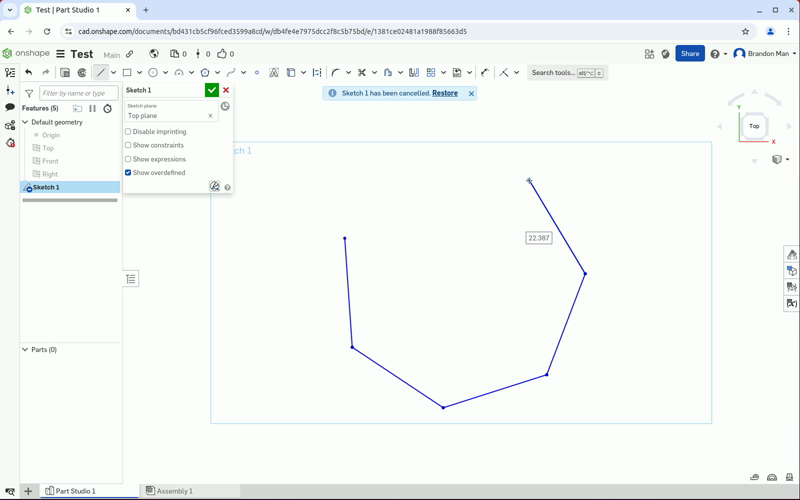
mouse_move(423, 165)
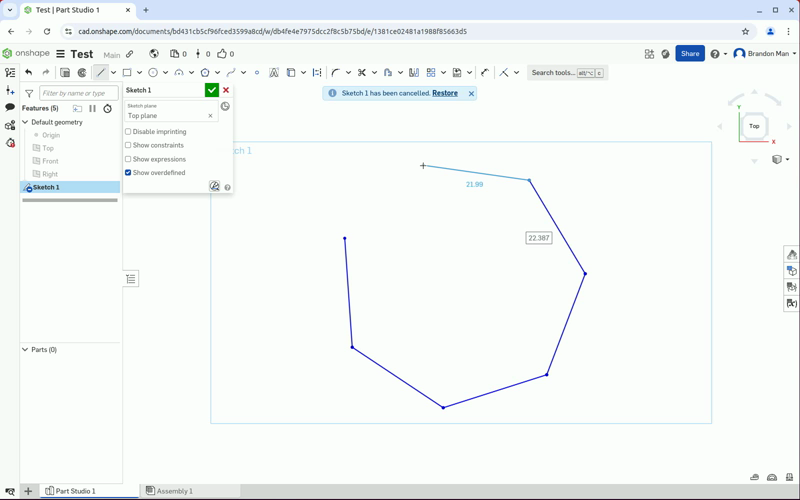
click(423, 165)
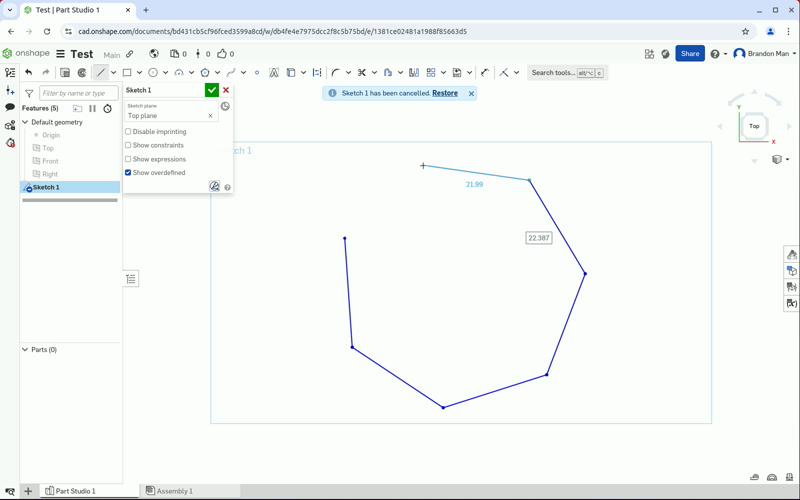
key_up(shift)
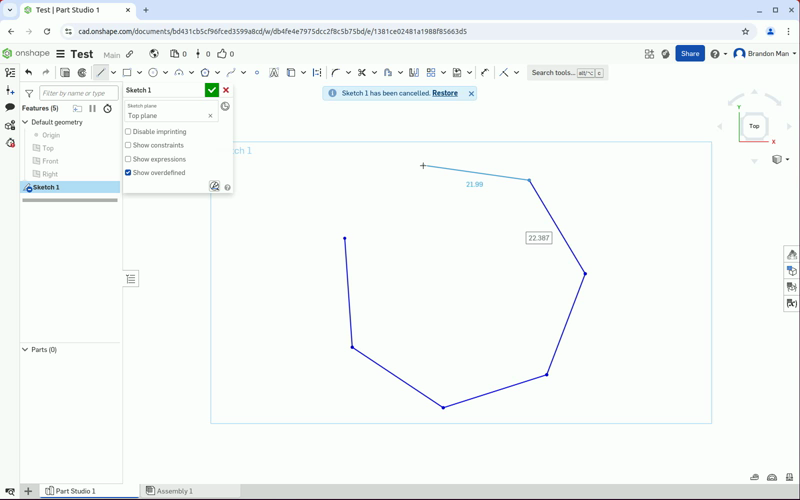
key_down(shift)
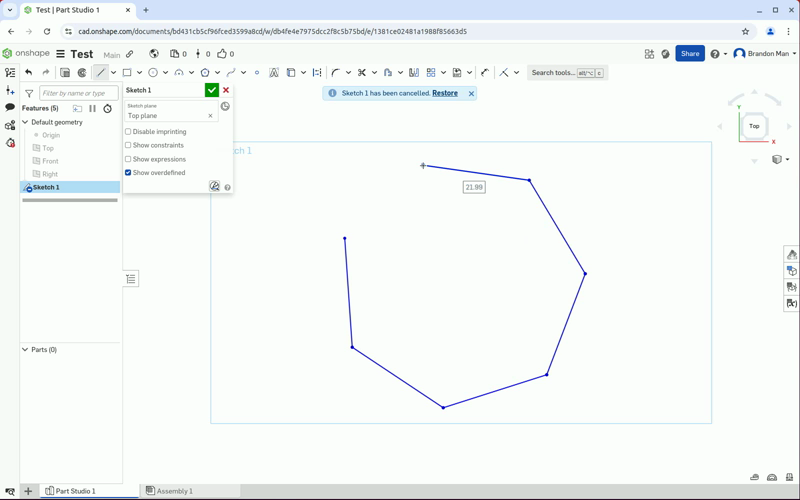
mouse_move(344, 238)
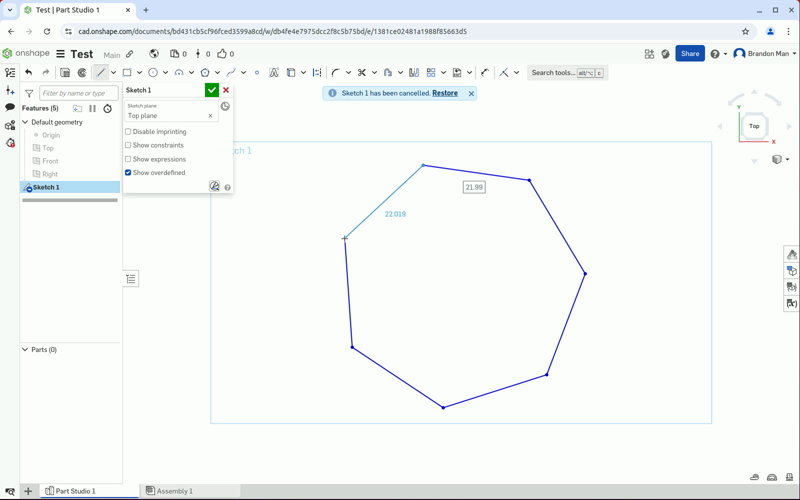
key_up(shift)
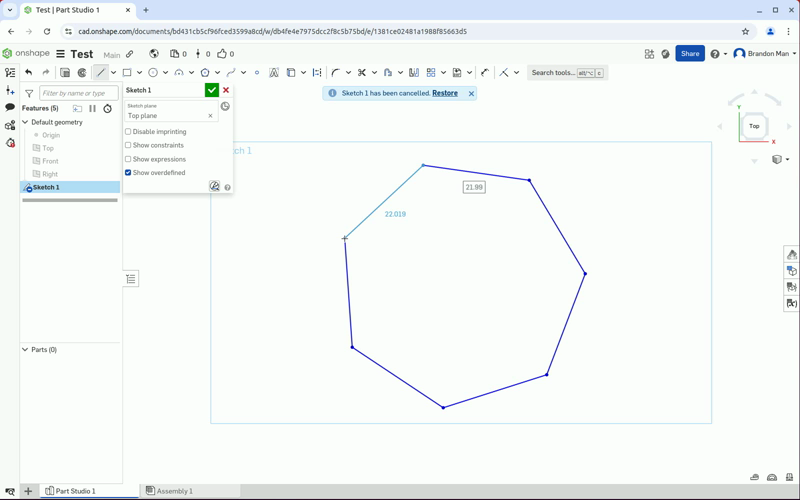
click(344, 238)
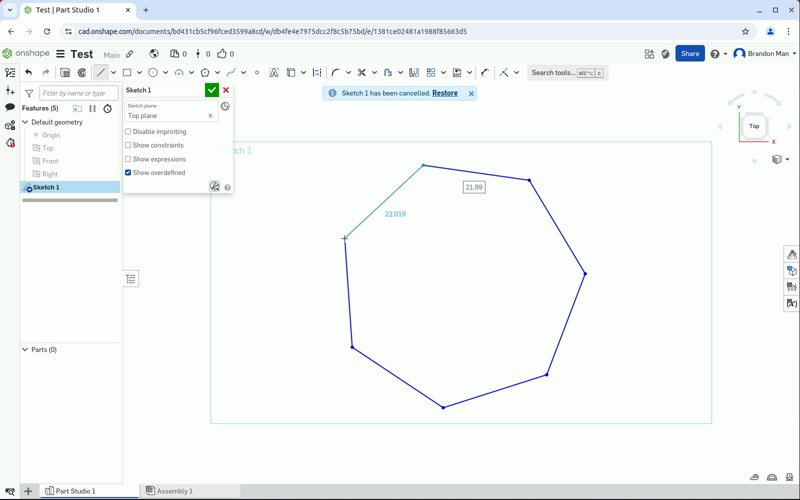
key(esc)
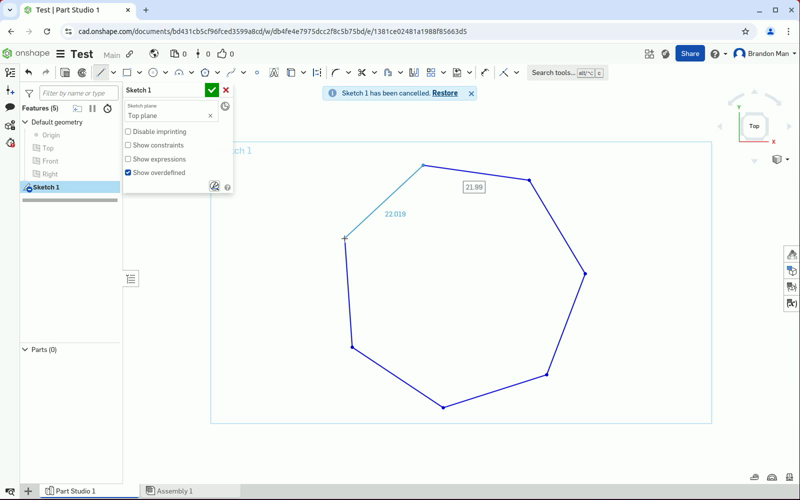
mouse_move(474, 270)
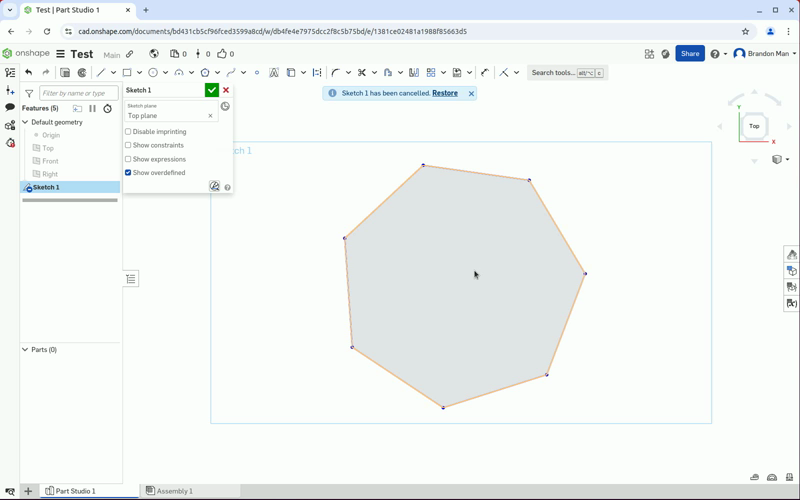
click(474, 270)
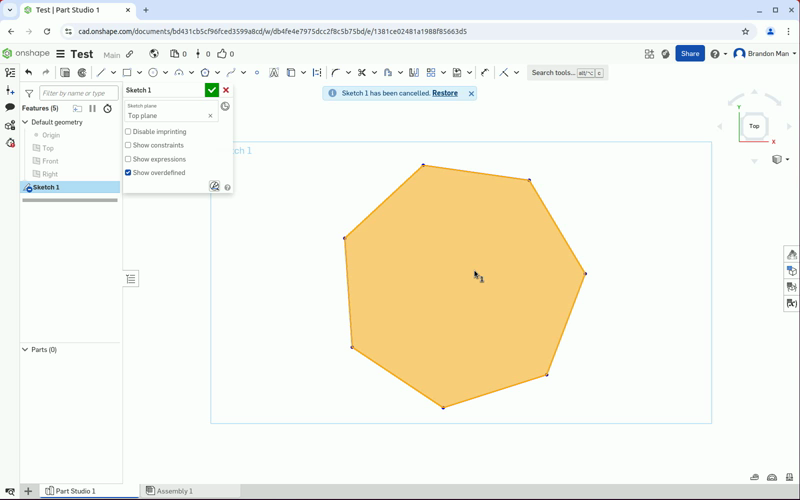
mouse_move(73, 352)
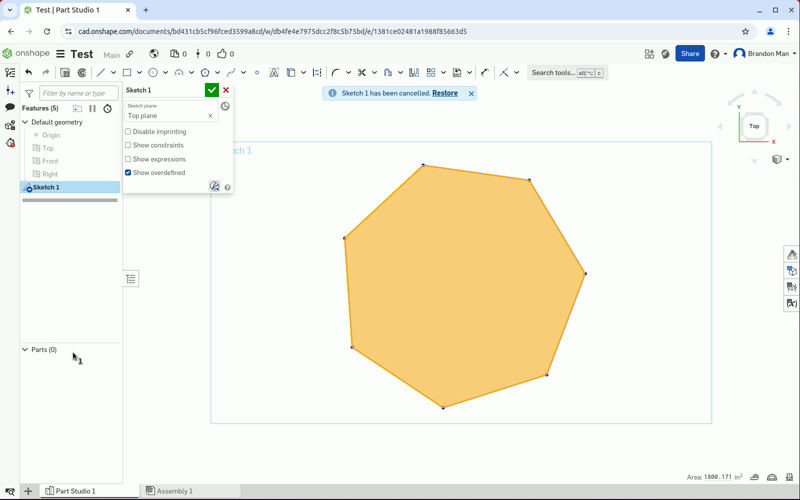
key(shift+y)
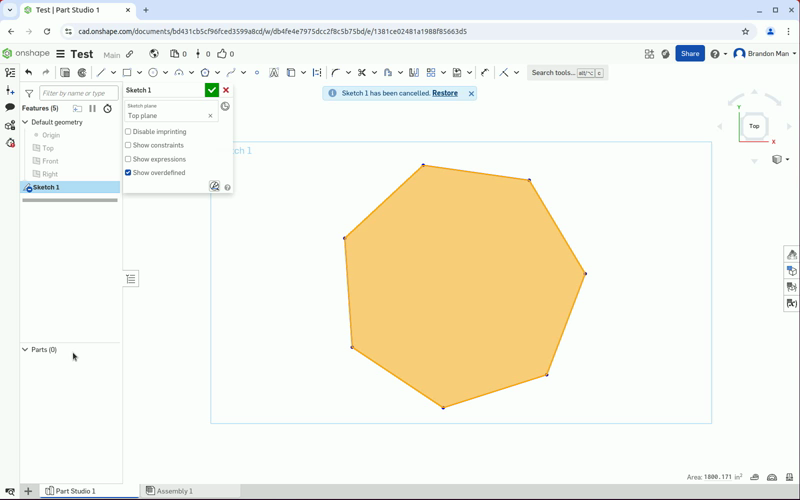
key(shift+e)
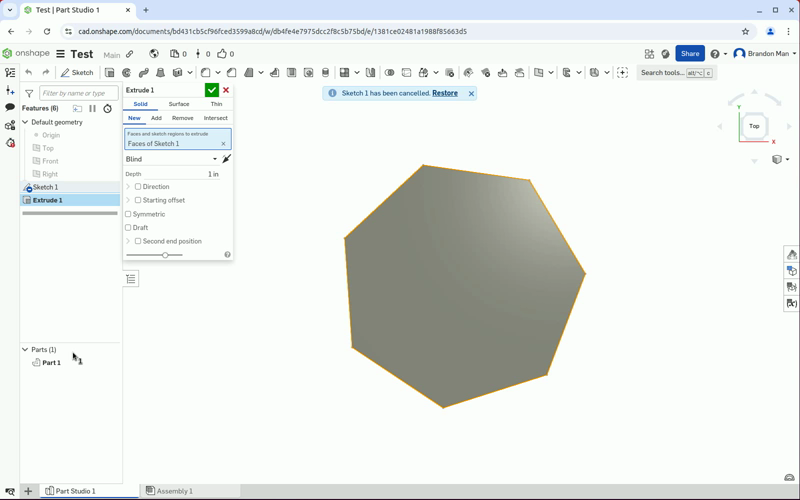
mouse_move(143, 106)
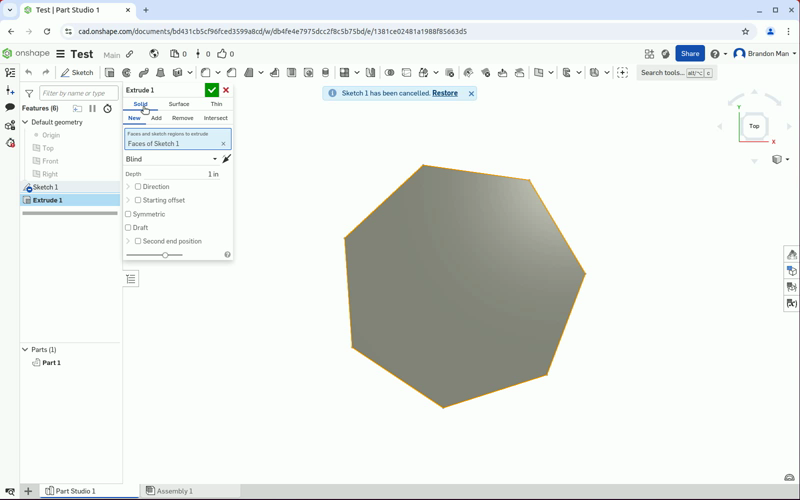
click(143, 106)
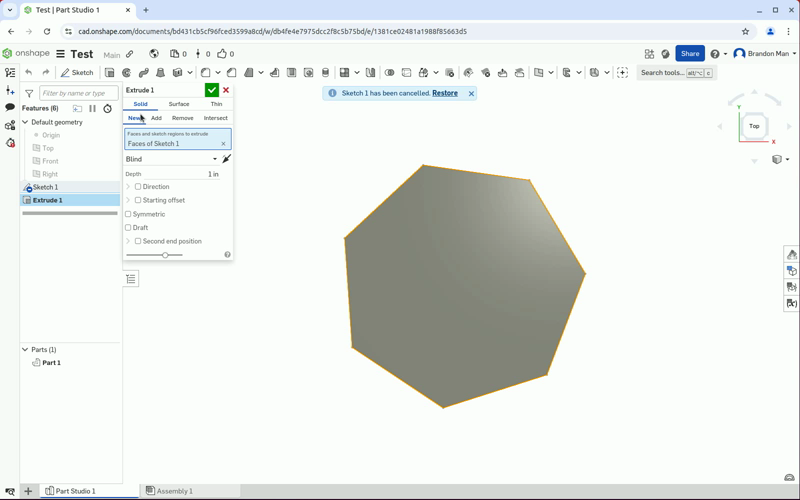
mouse_move(137, 120)
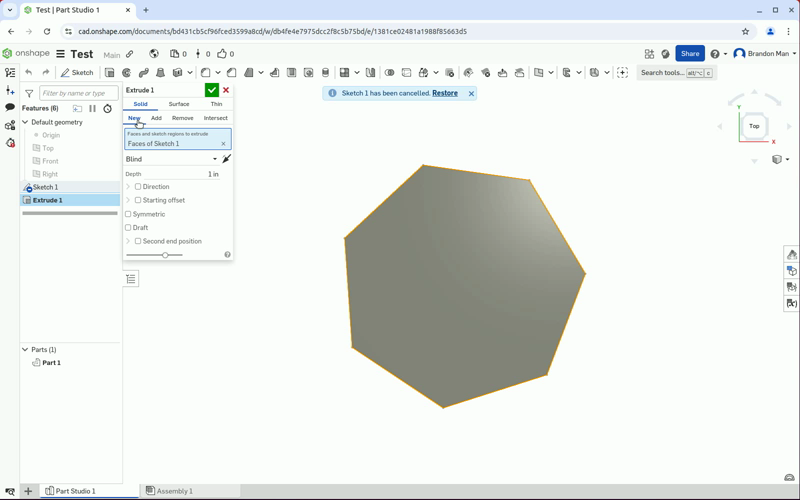
click(137, 120)
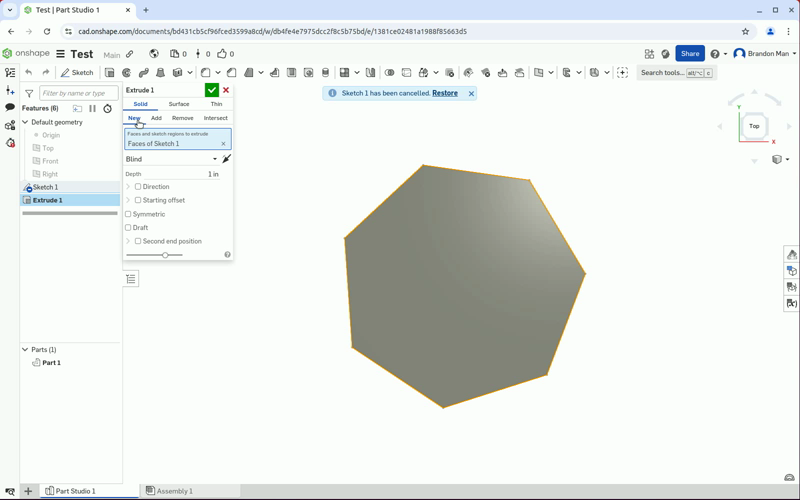
key(tab, 4)
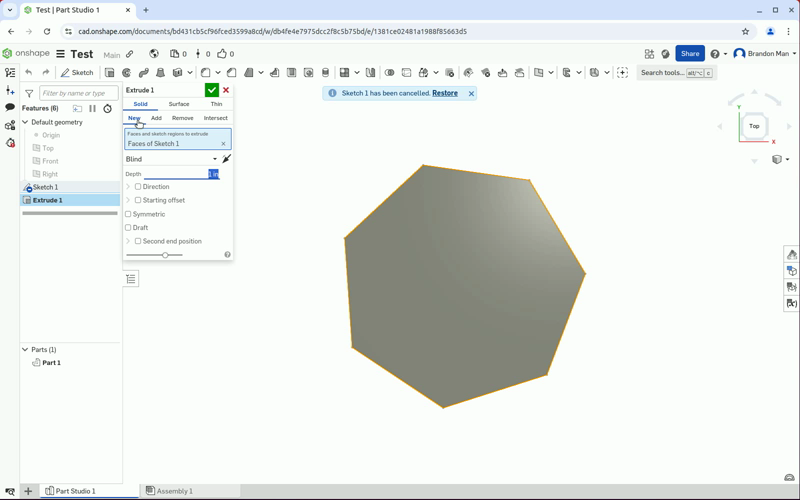
text(46.216)
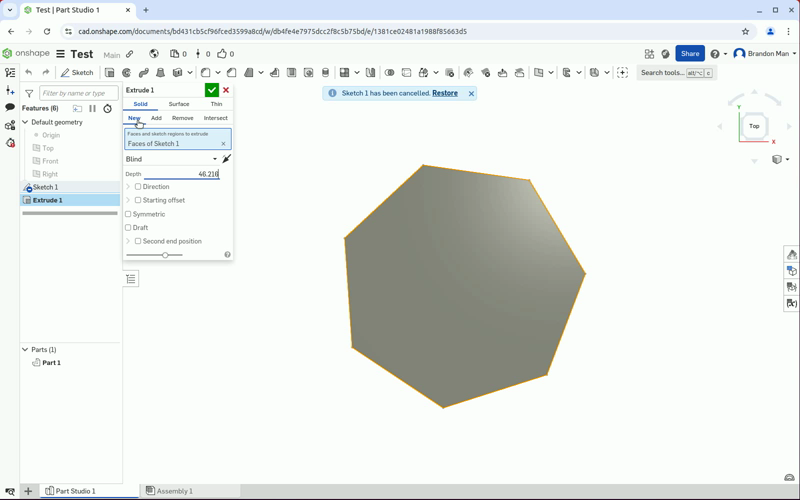
key(tab, 3)
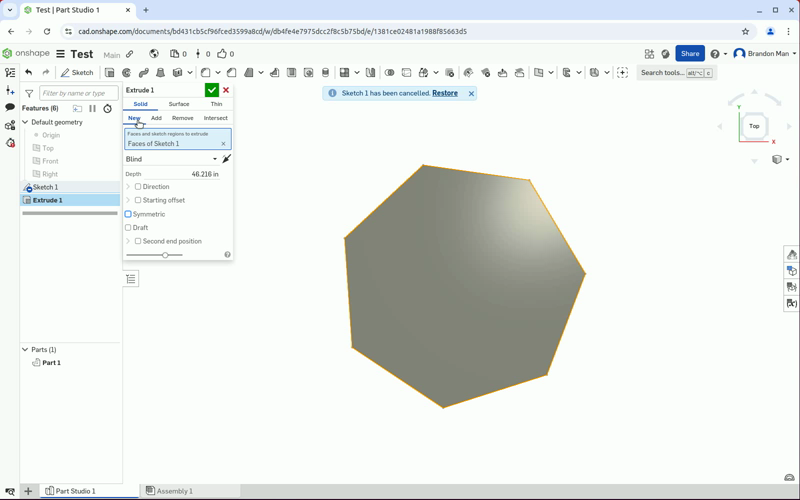
key(space)
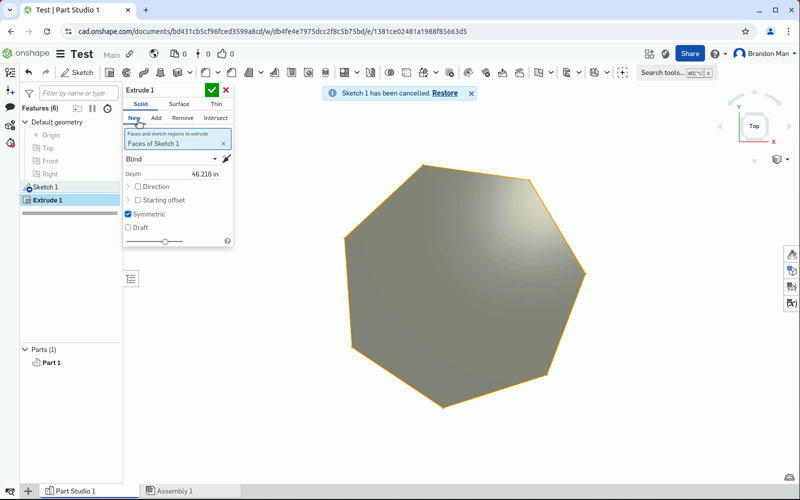
key(enter)
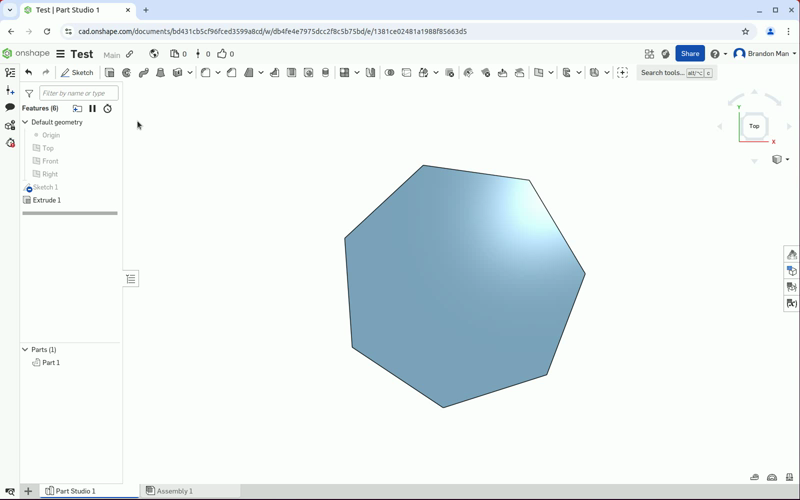
key(shift+h)
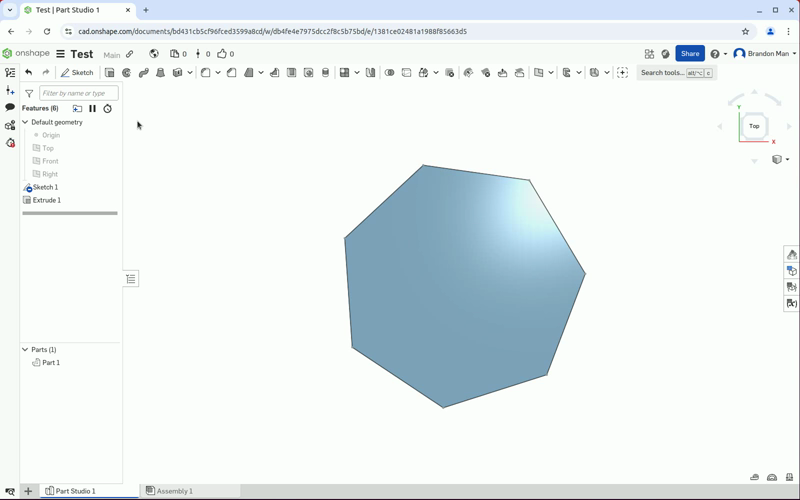
key(shift+h)
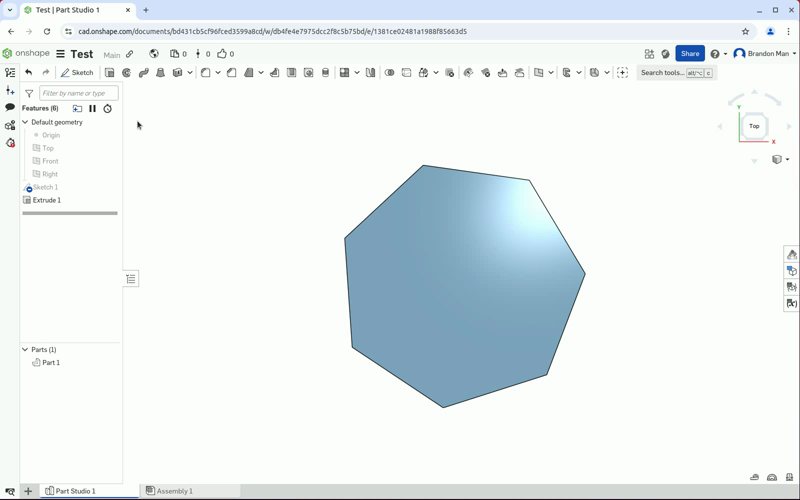
mouse_move(73, 189)
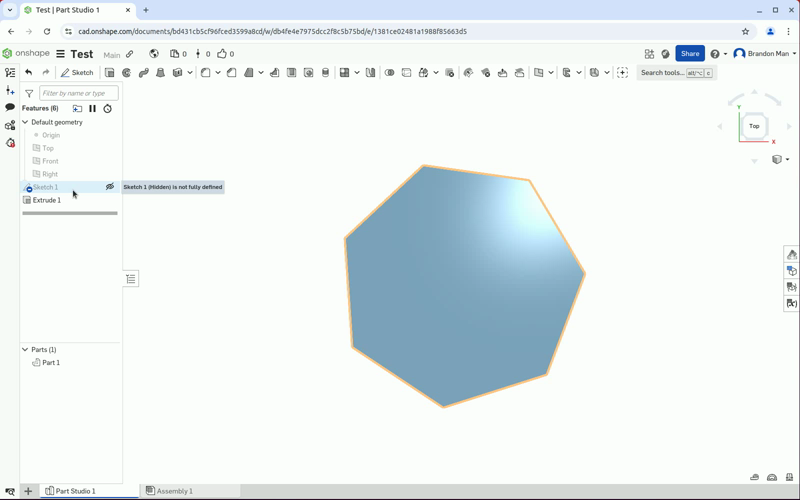
click(73, 189)
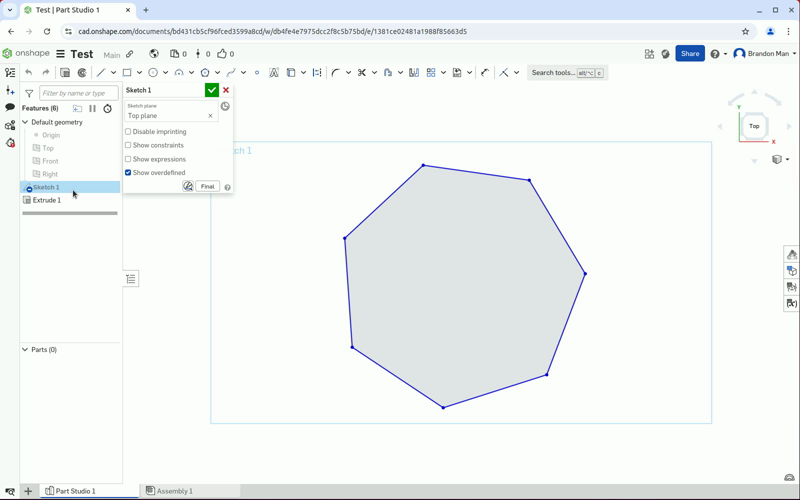
mouse_move(229, 92)
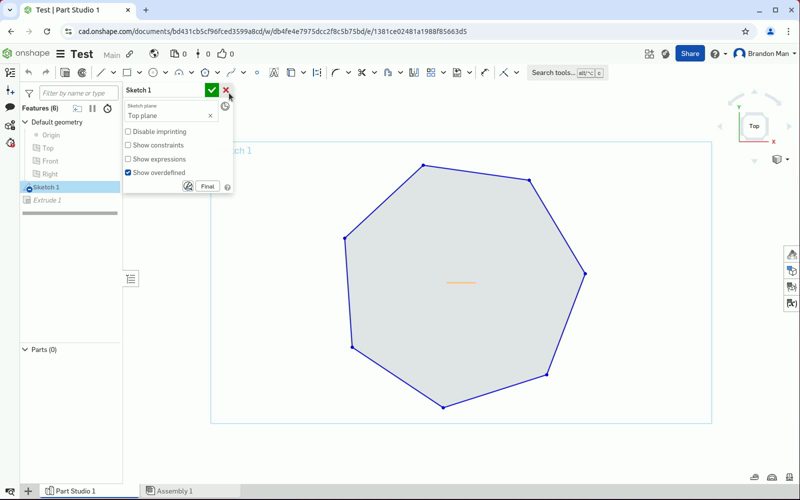
click(229, 92)
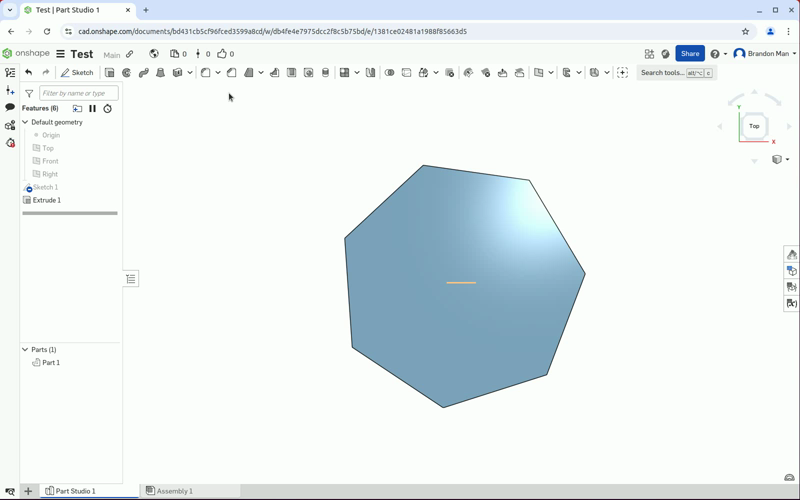
mouse_move(73, 352)
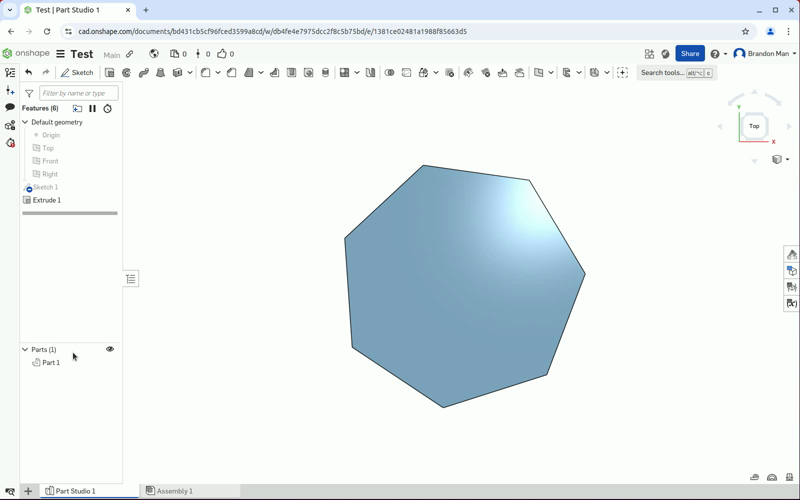
key(y)
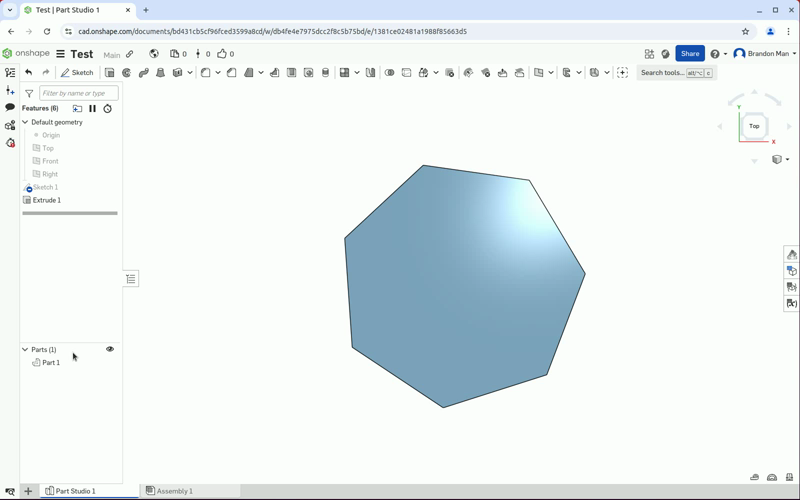
key(shift+p)
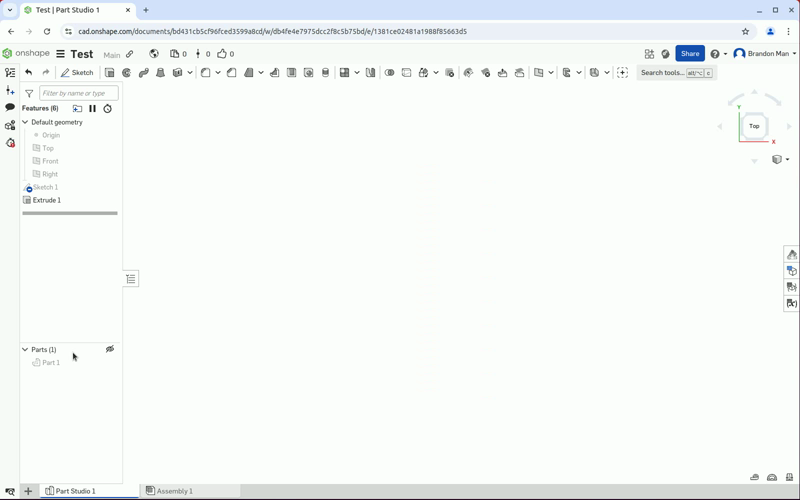
key(space)
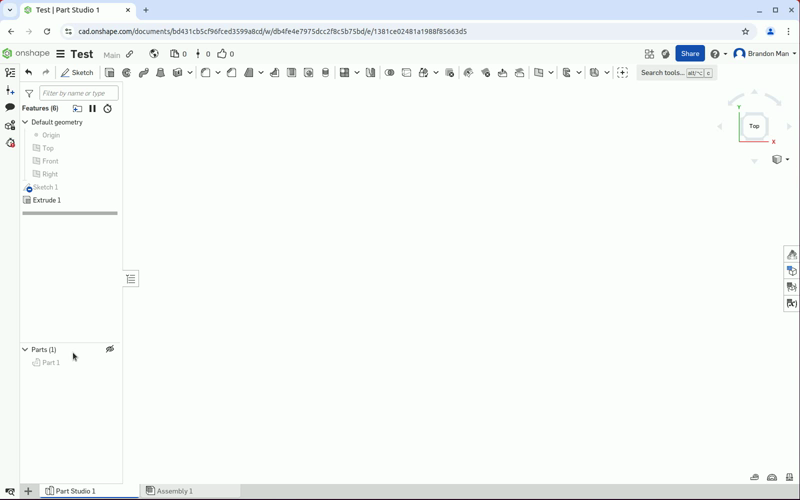
key_down(shift)
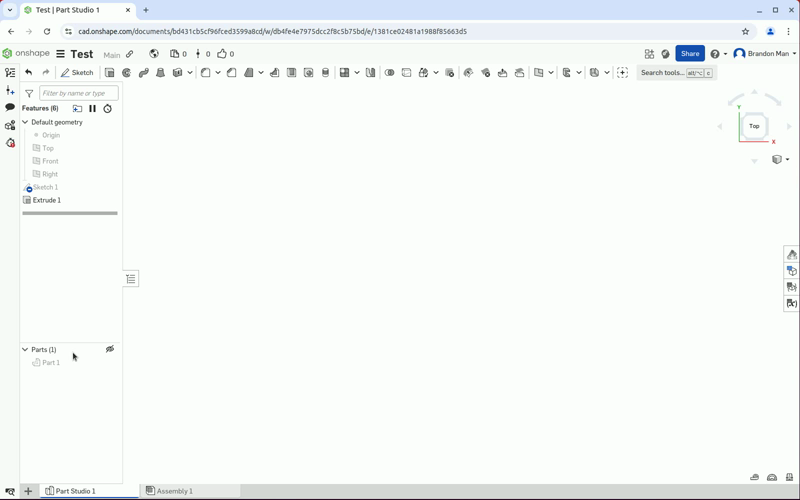
key(up)
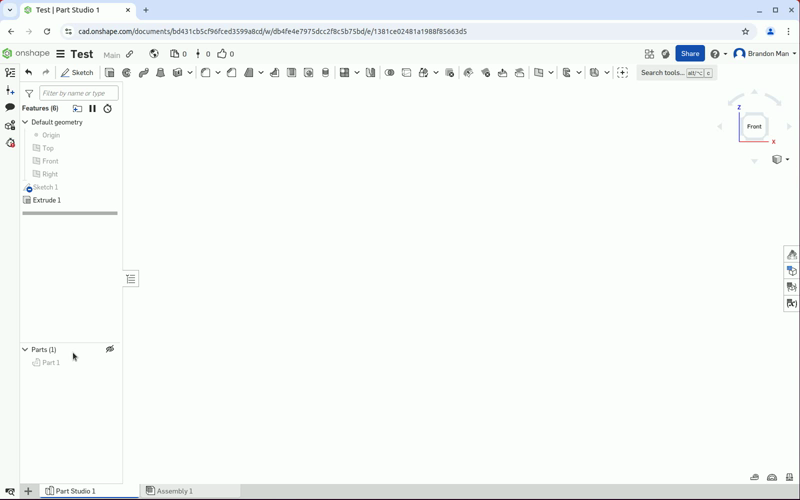
key_up(shift)
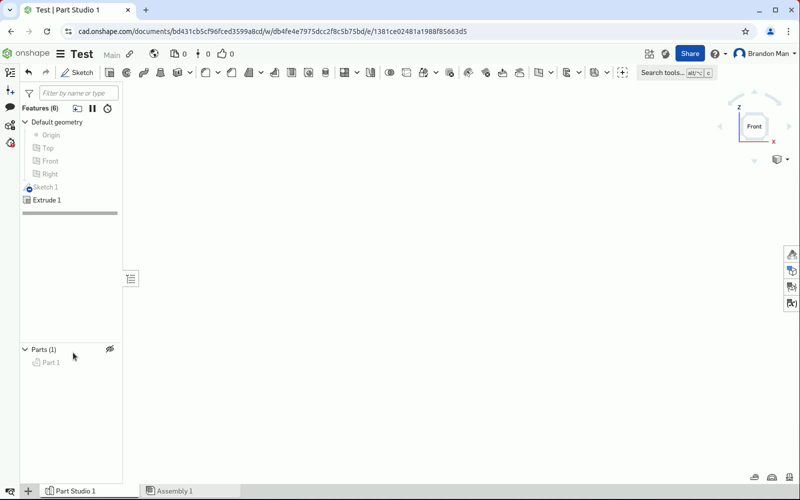
key(space)
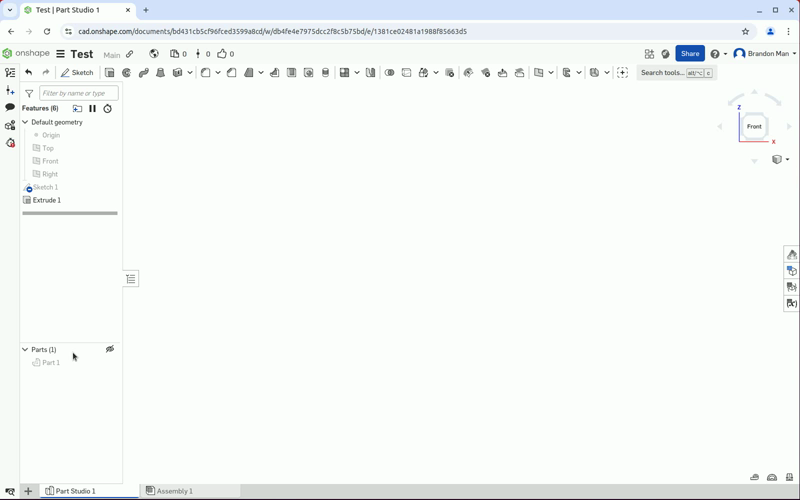
key_down(shift)
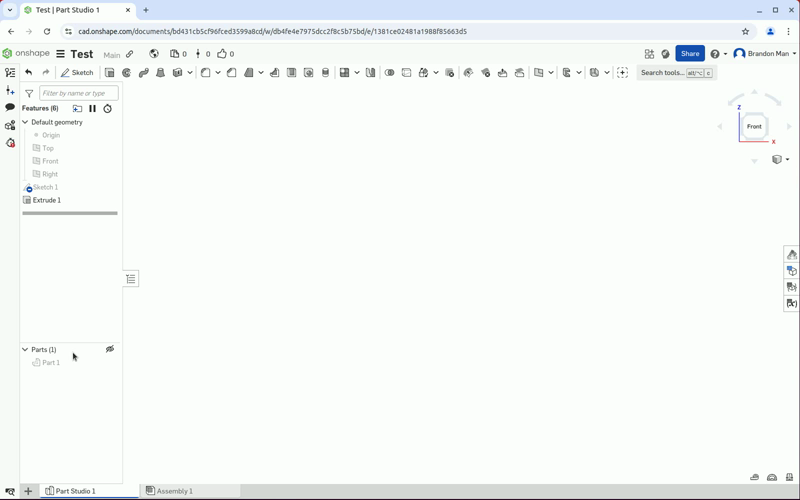
key(left)
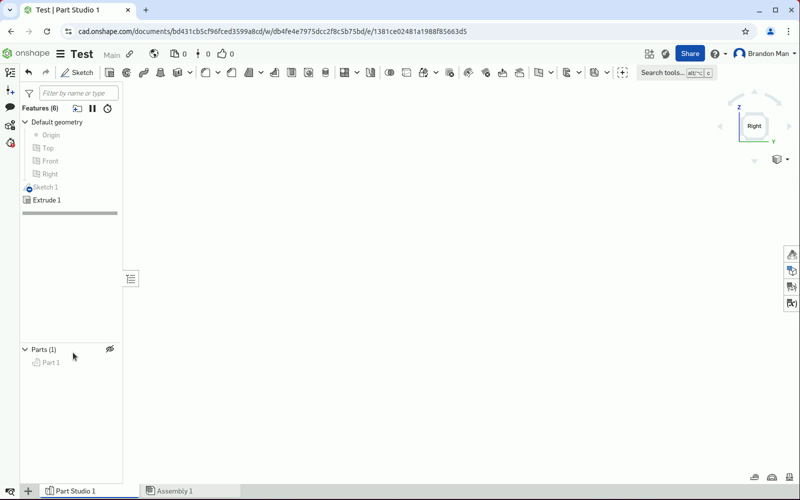
key_up(shift)
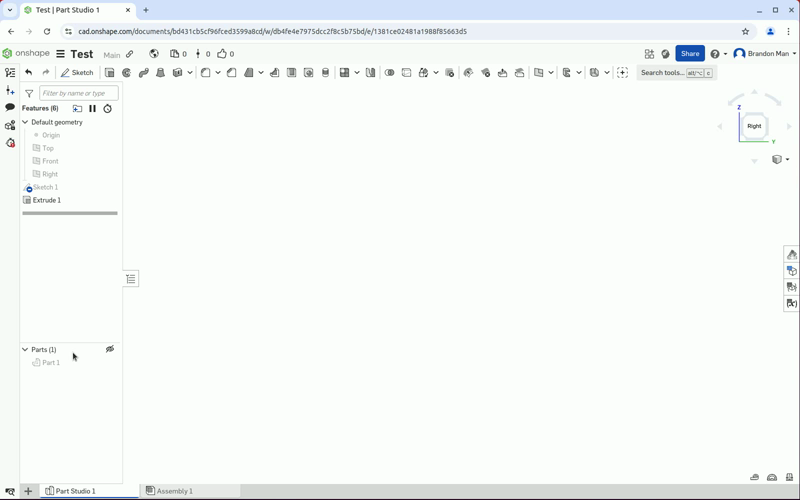
mouse_move(73, 352)
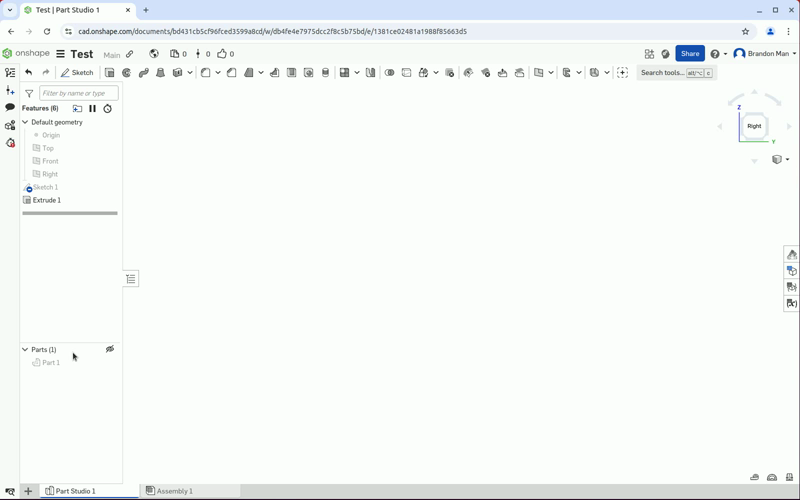
key(shift+y)
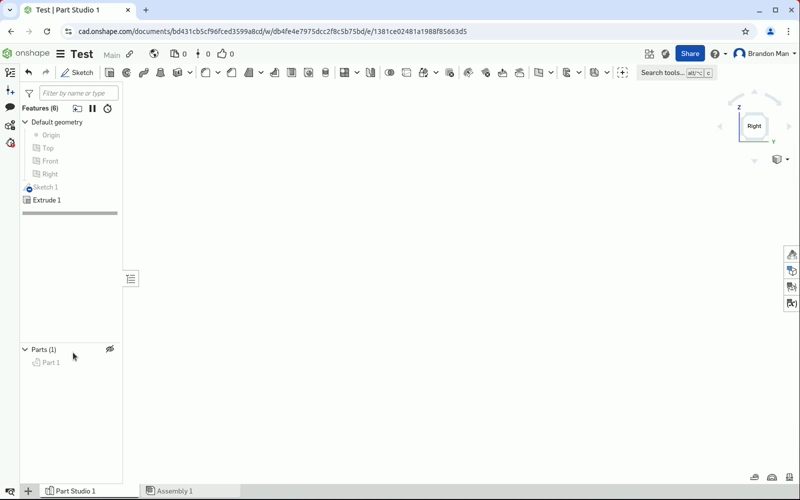
key(shift+s)
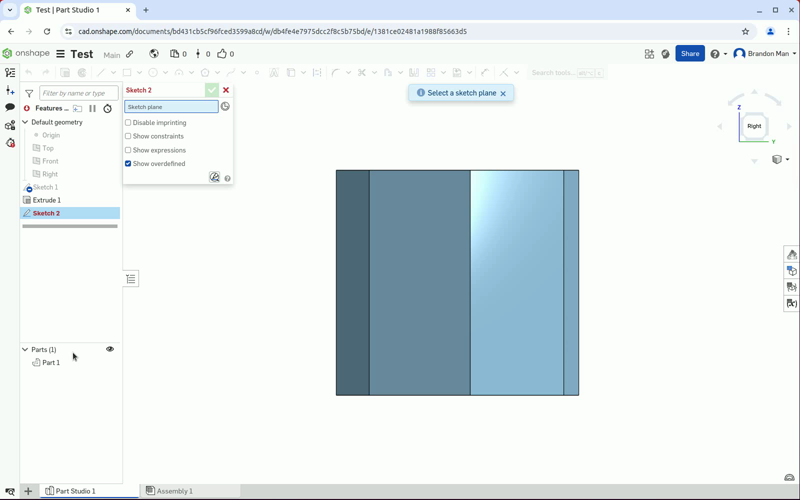
mouse_move(73, 176)
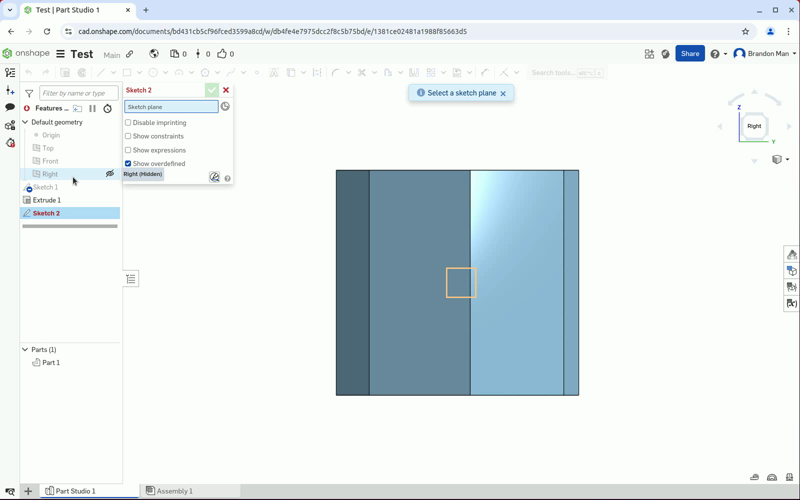
click(73, 176)
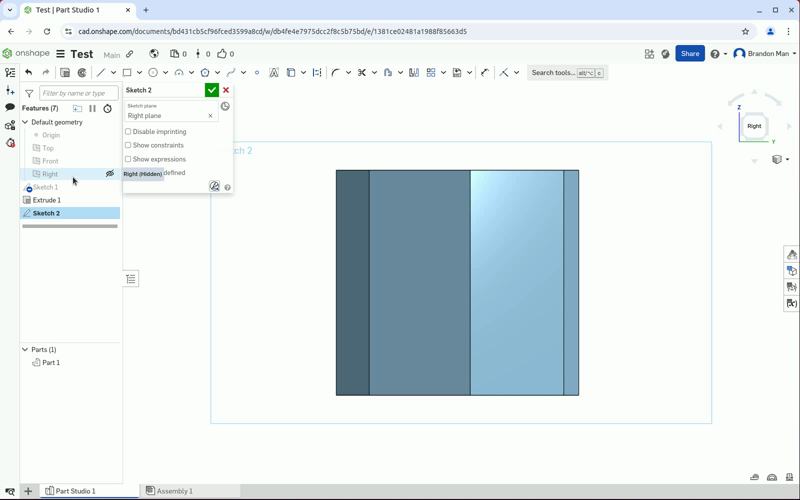
mouse_move(73, 352)
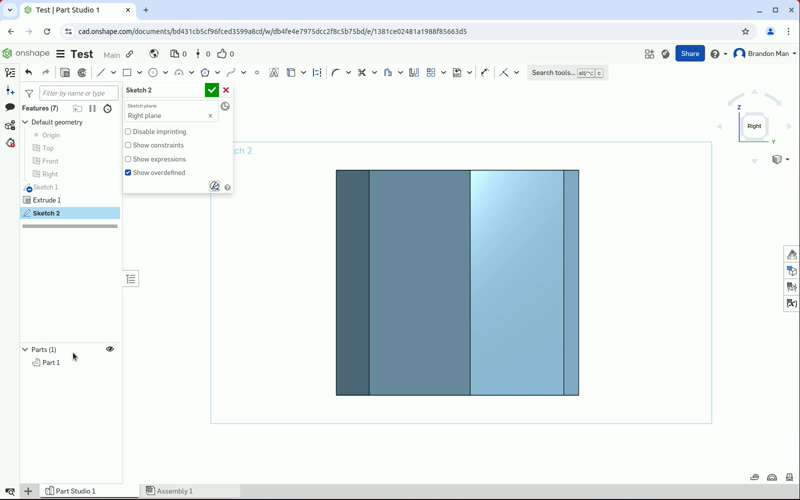
key(y)
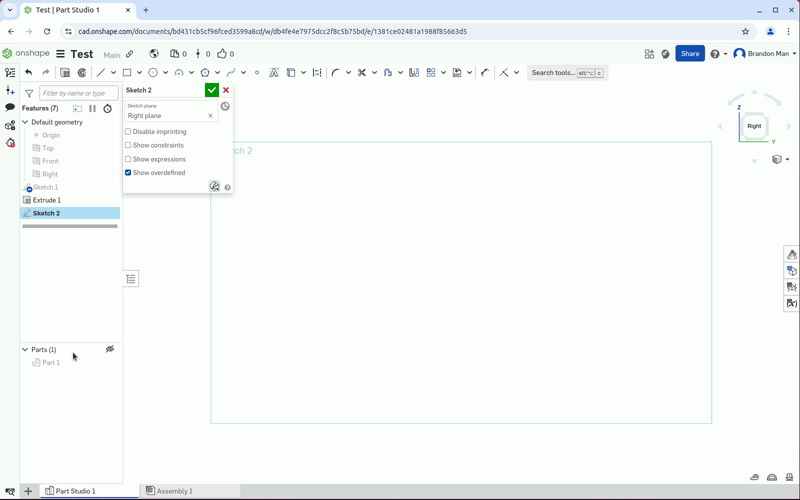
key(l)
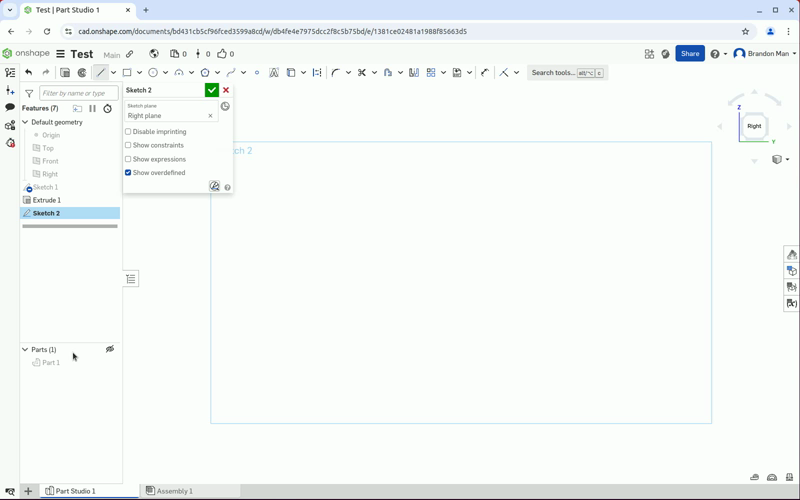
key_down(shift)
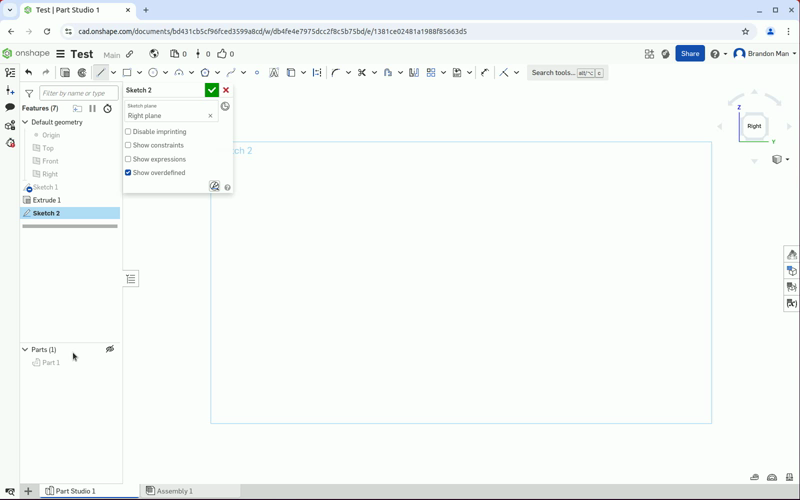
mouse_move(348, 329)
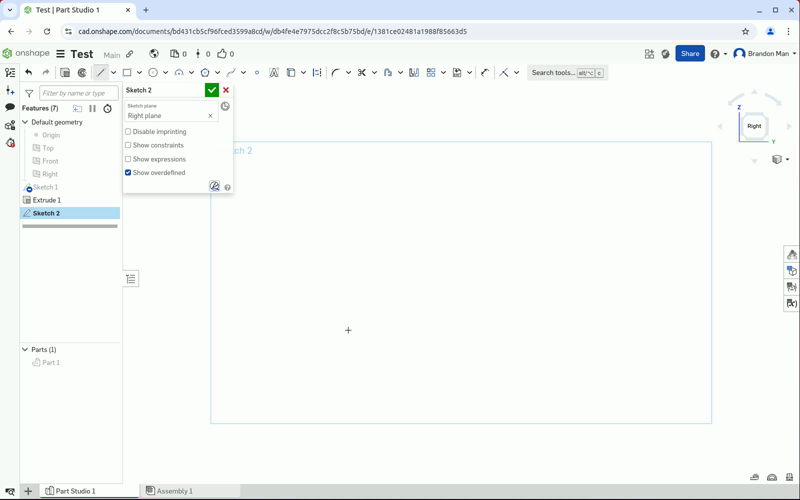
click(348, 329)
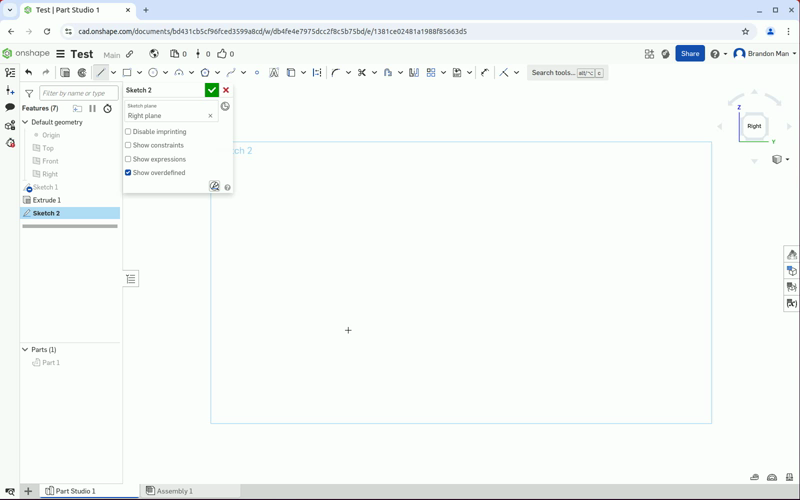
key_up(shift)
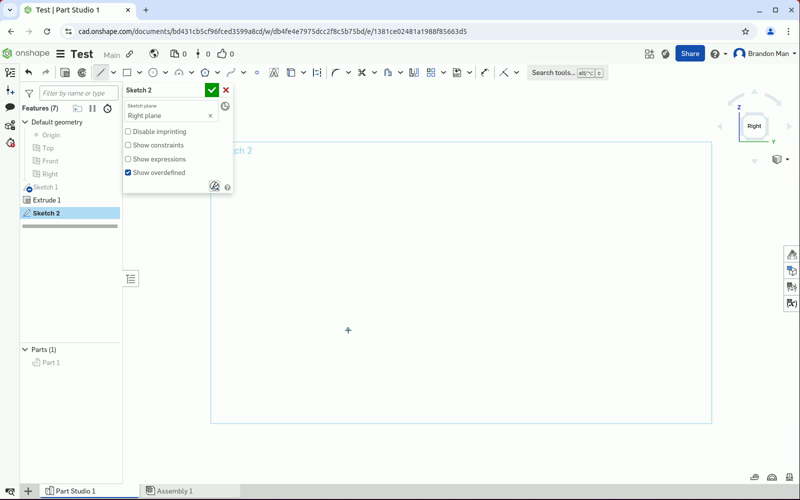
key_down(shift)
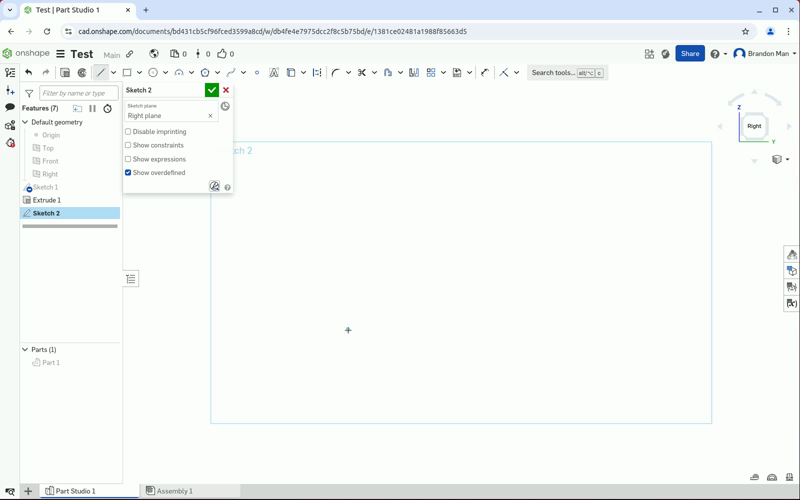
mouse_move(414, 395)
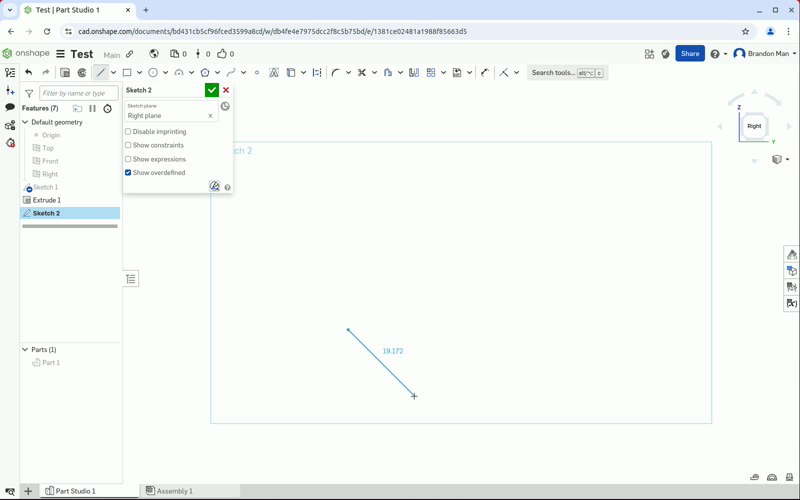
click(414, 395)
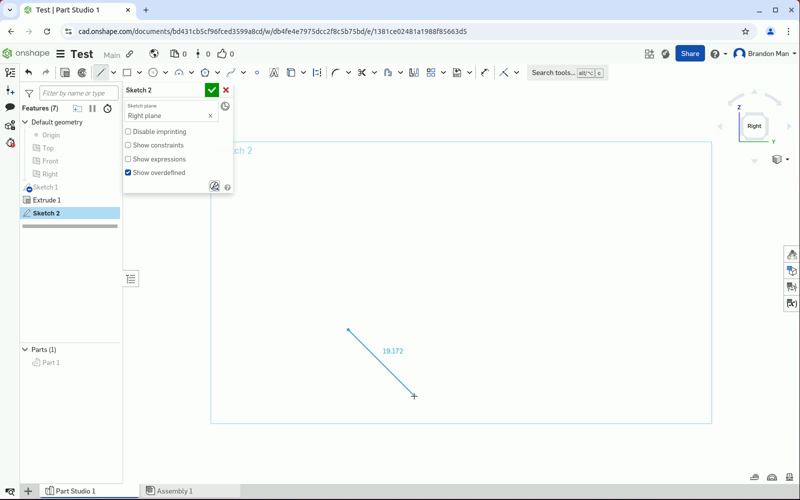
key_up(shift)
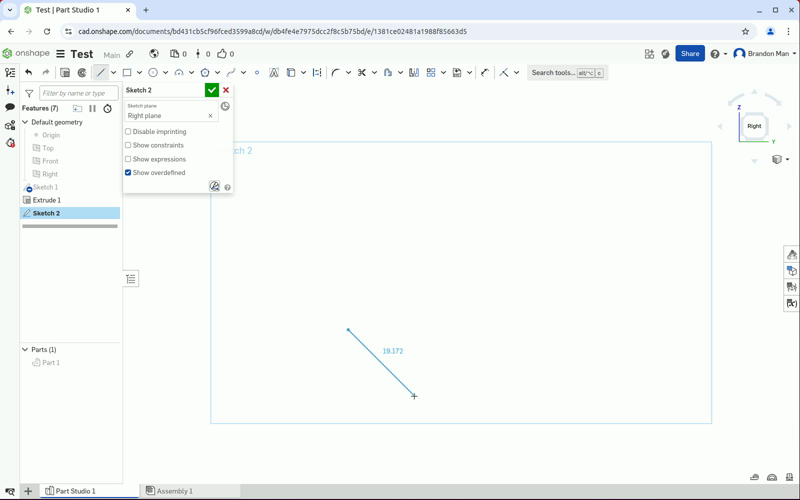
key_down(shift)
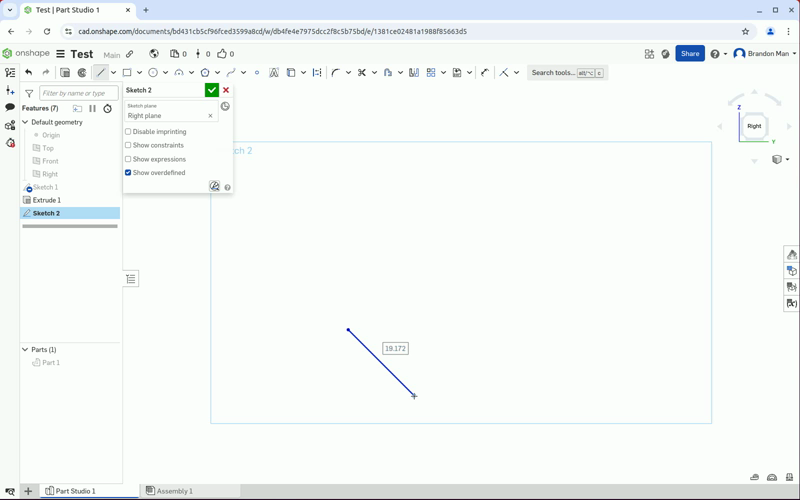
mouse_move(506, 395)
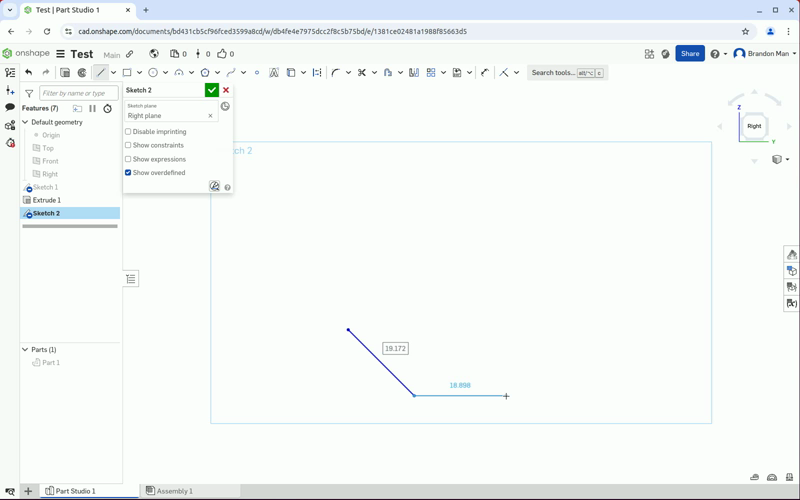
click(506, 395)
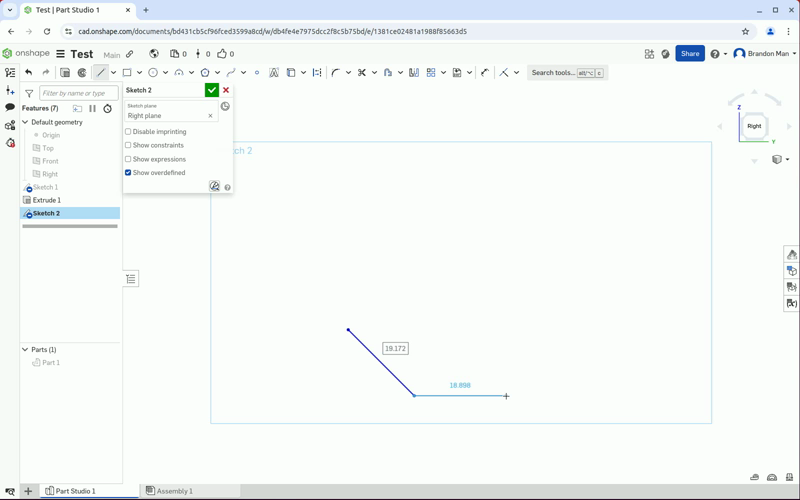
key_up(shift)
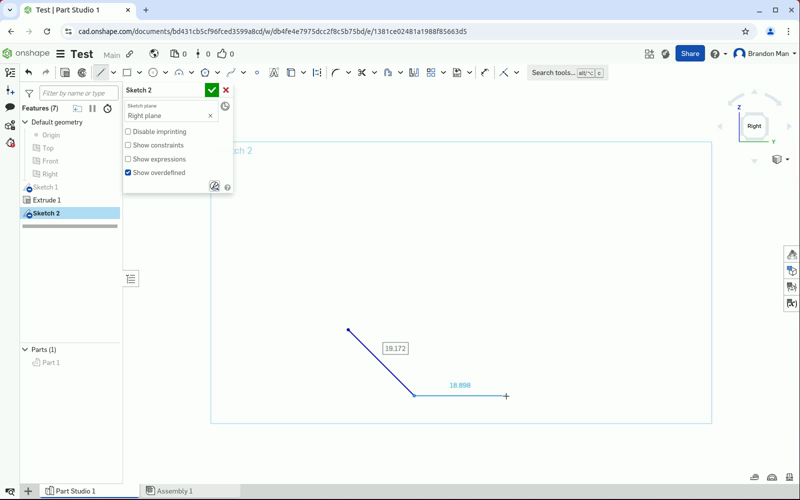
key_down(shift)
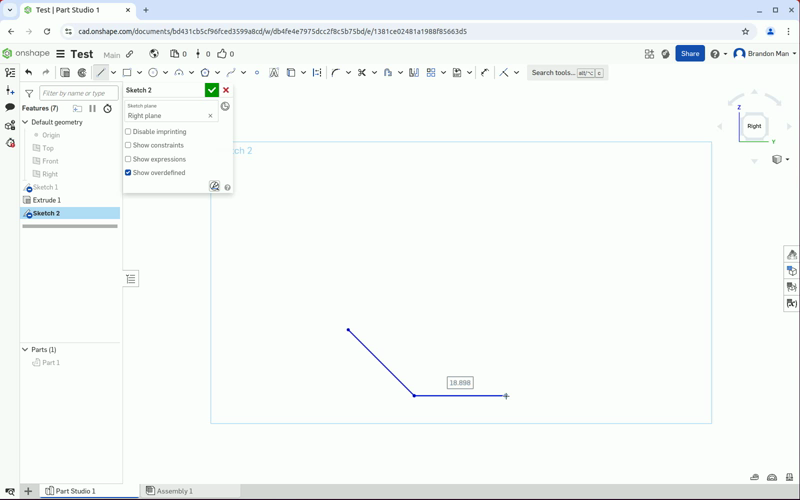
mouse_move(572, 329)
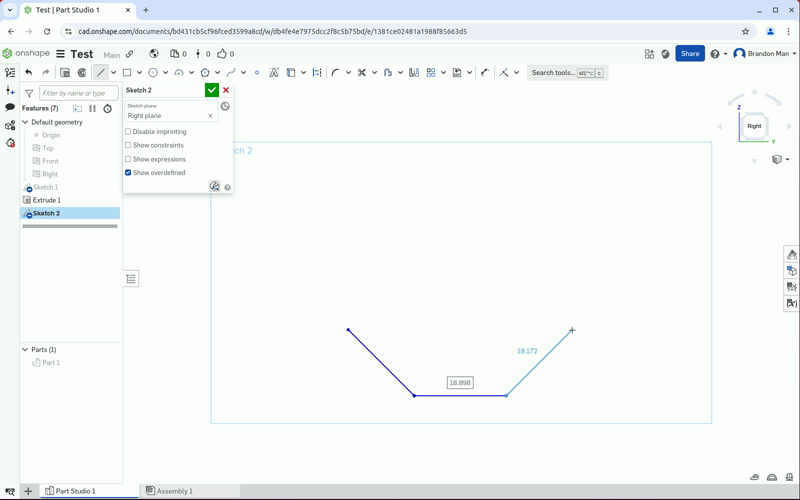
click(572, 329)
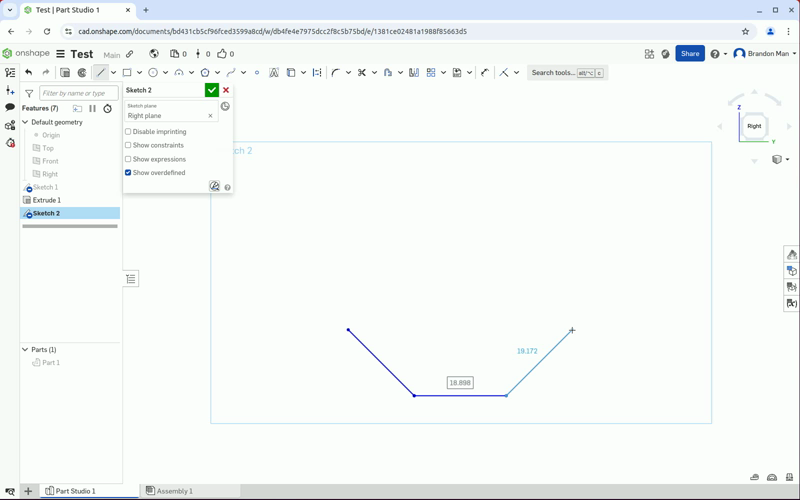
key_up(shift)
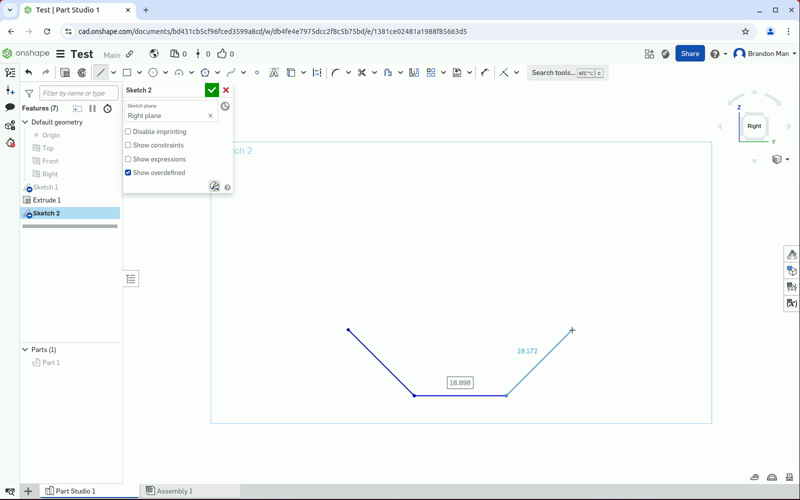
key_down(shift)
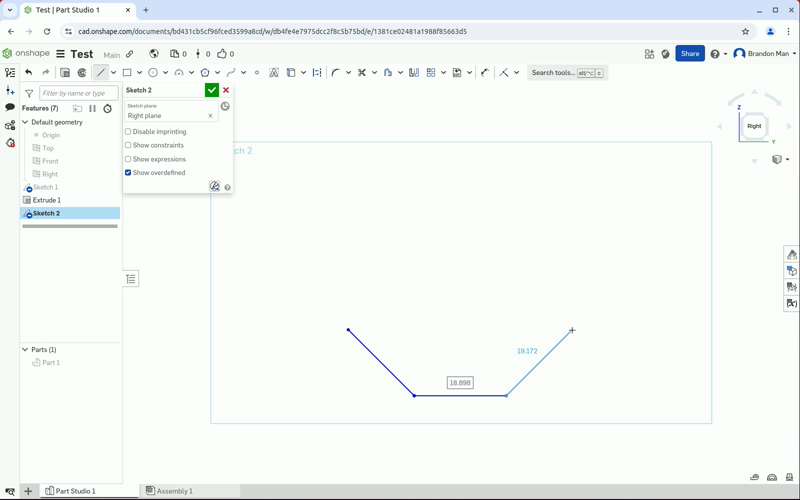
mouse_move(572, 237)
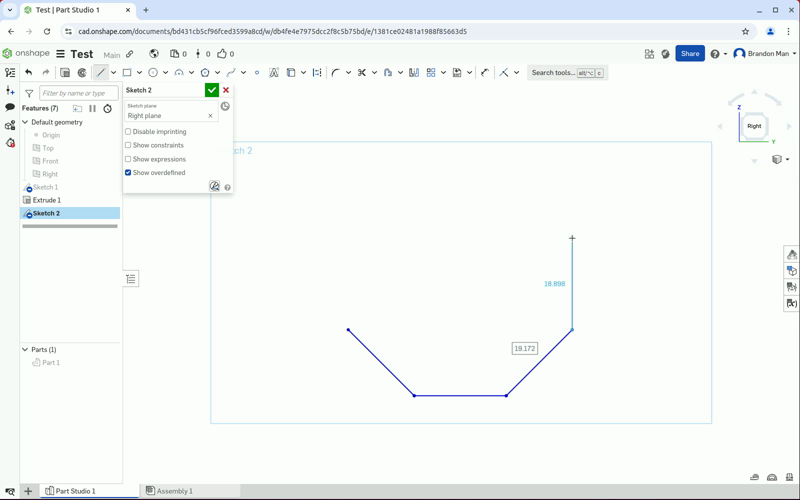
click(572, 237)
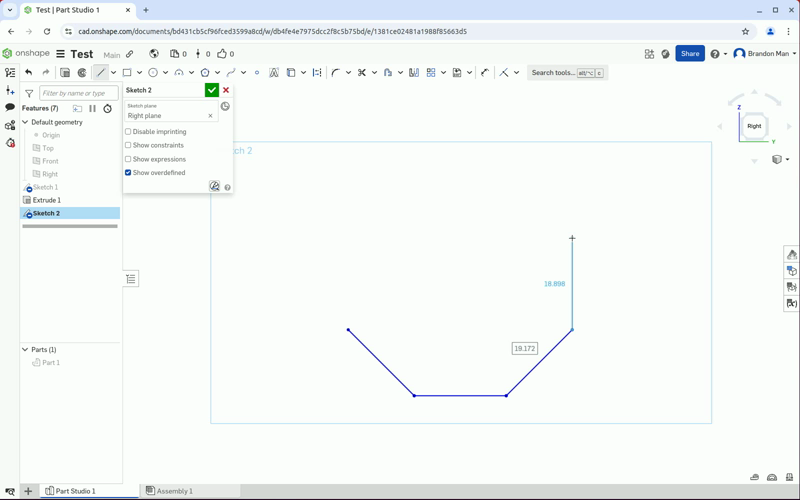
key_up(shift)
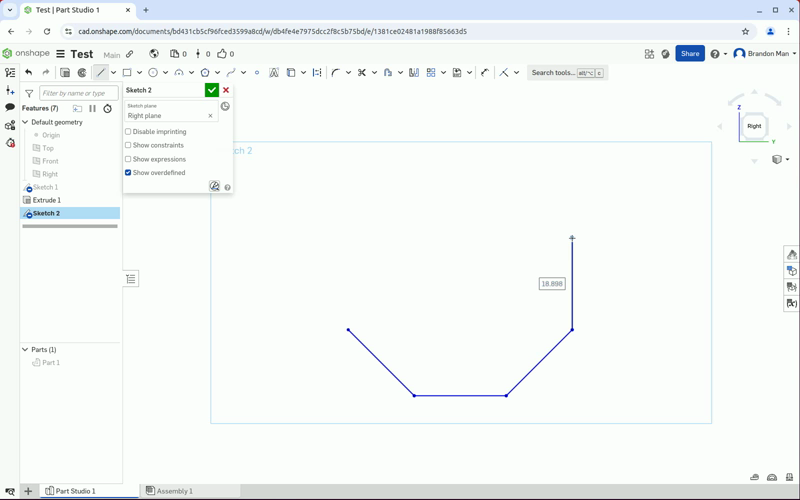
key_down(shift)
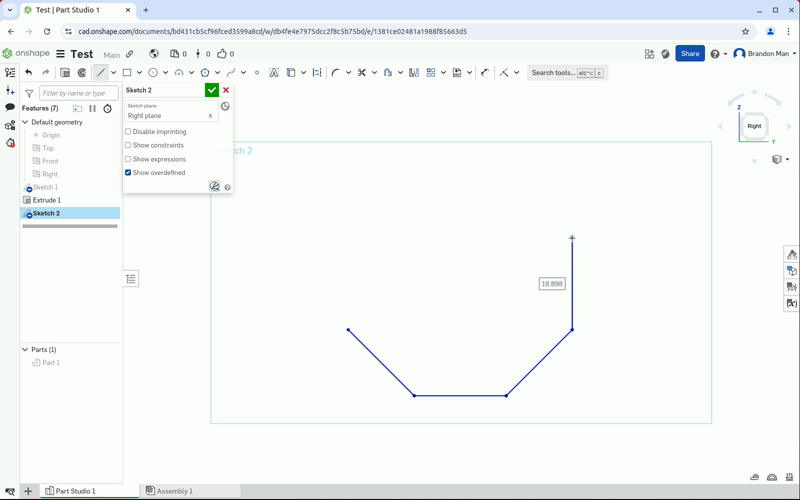
mouse_move(506, 171)
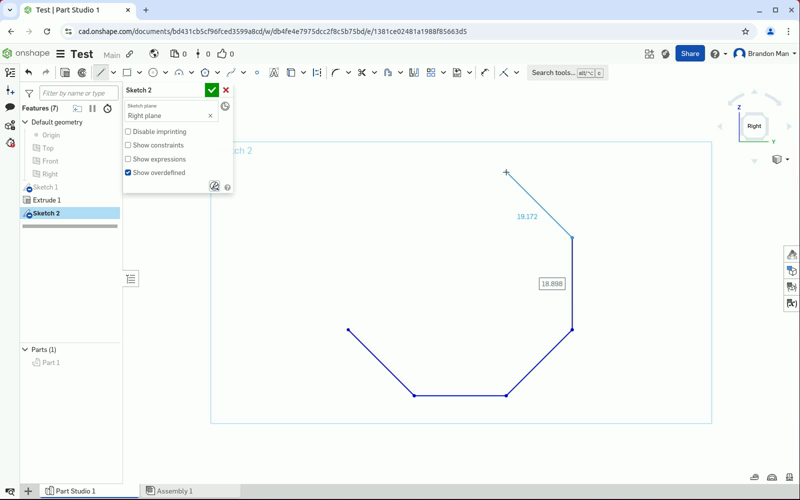
click(506, 171)
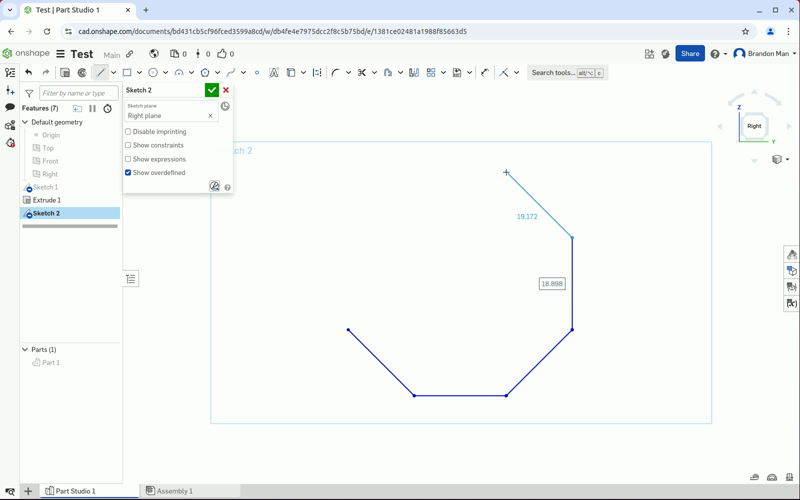
key_up(shift)
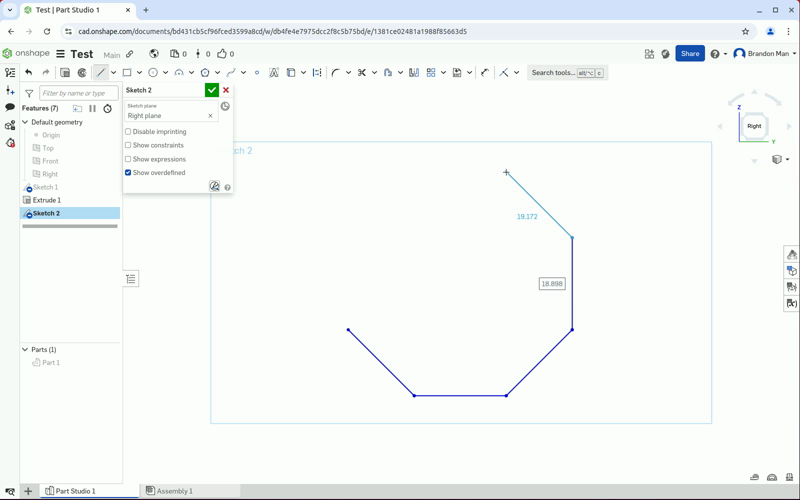
key_down(shift)
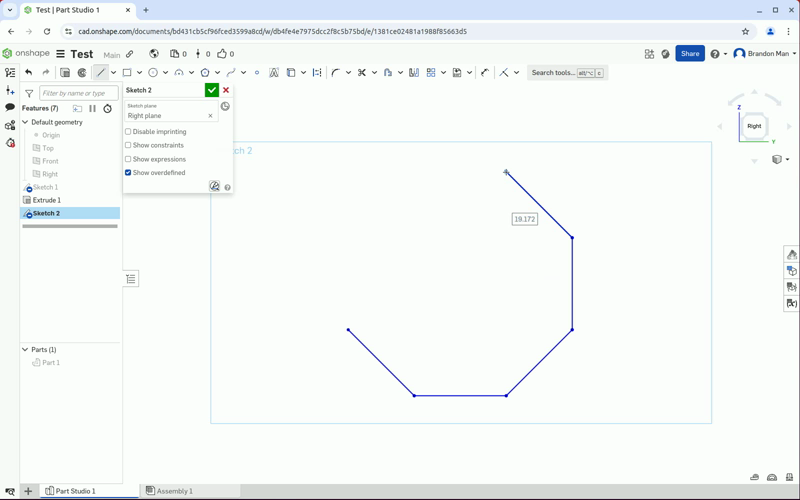
mouse_move(414, 171)
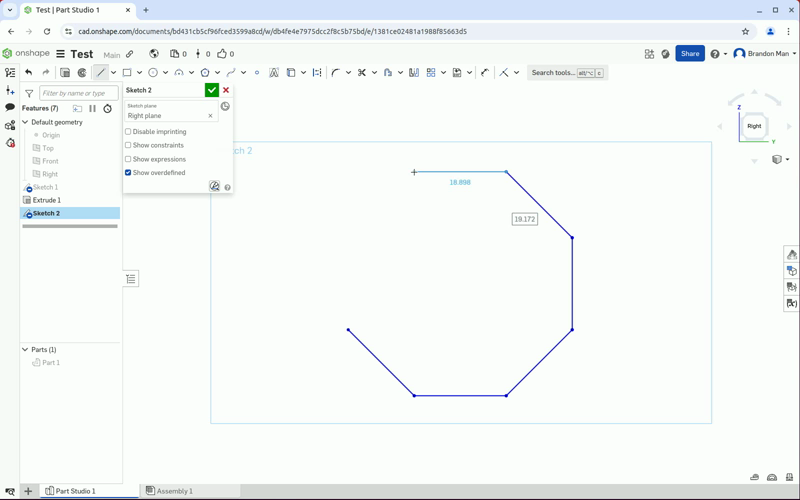
click(414, 171)
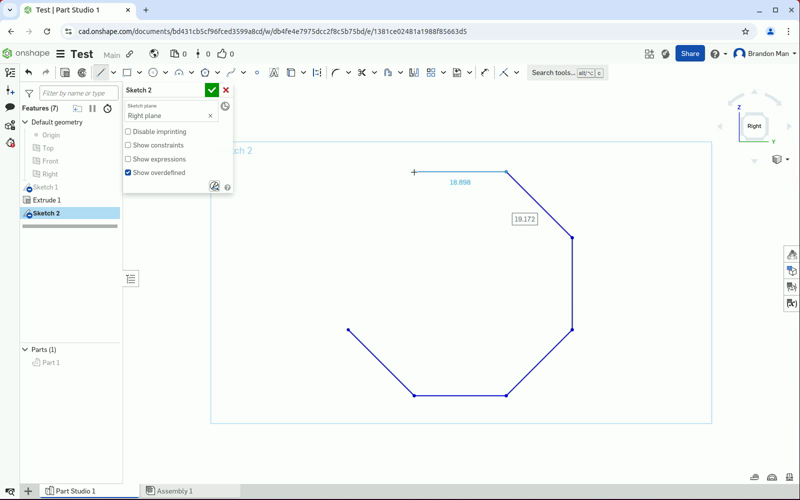
key_up(shift)
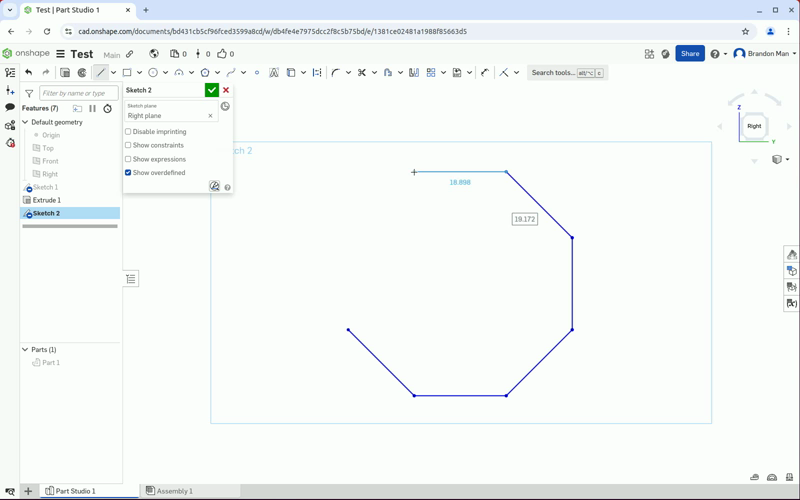
key_down(shift)
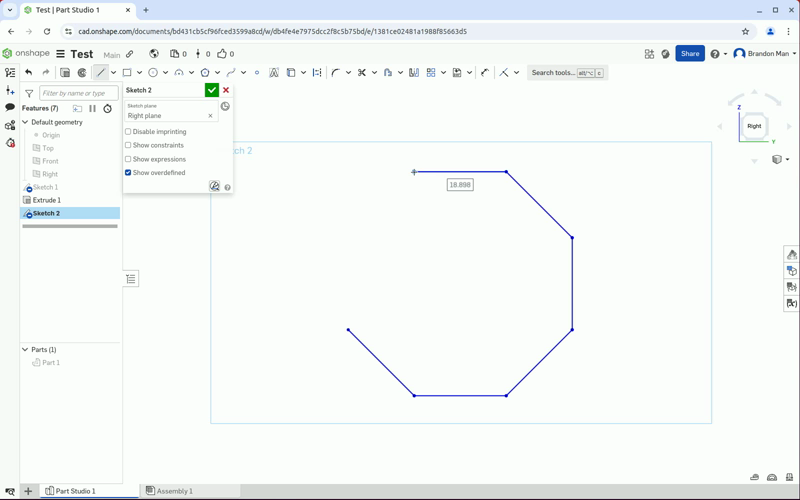
mouse_move(348, 237)
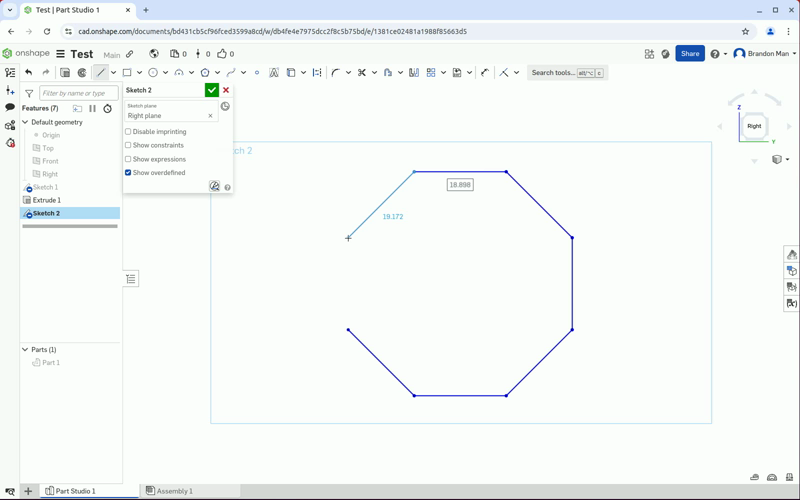
click(348, 237)
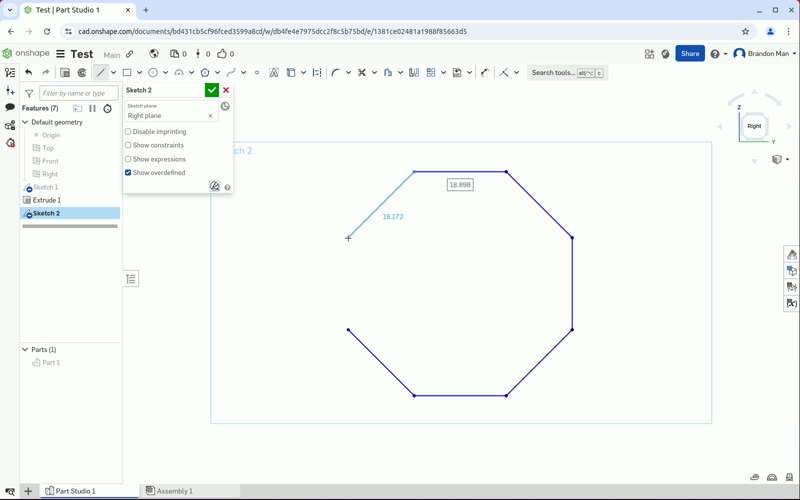
key_up(shift)
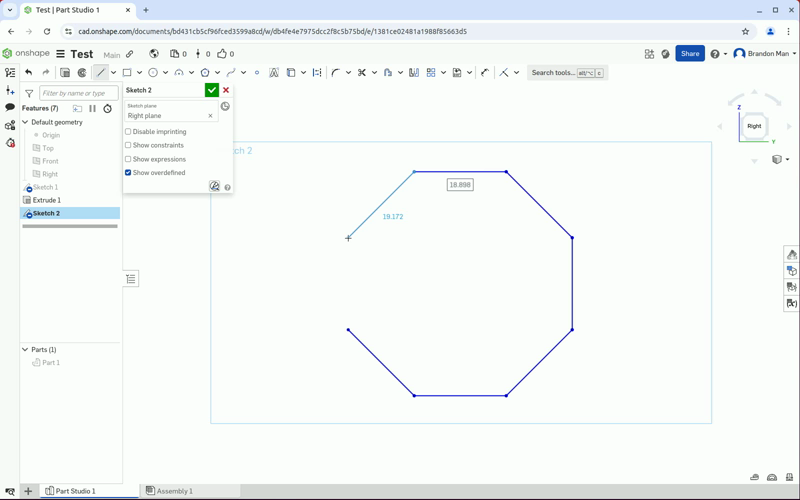
key_down(shift)
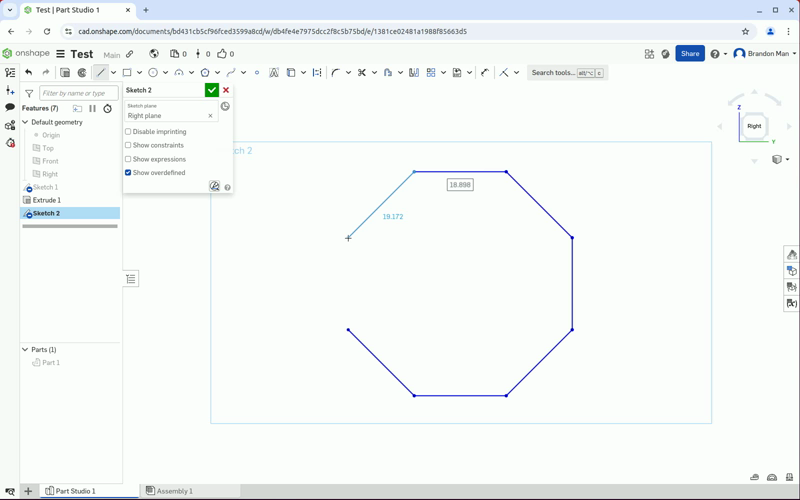
mouse_move(348, 329)
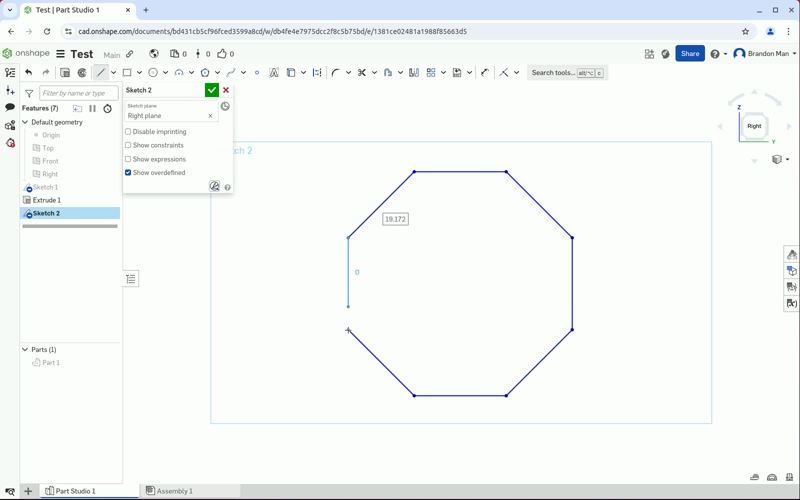
key_up(shift)
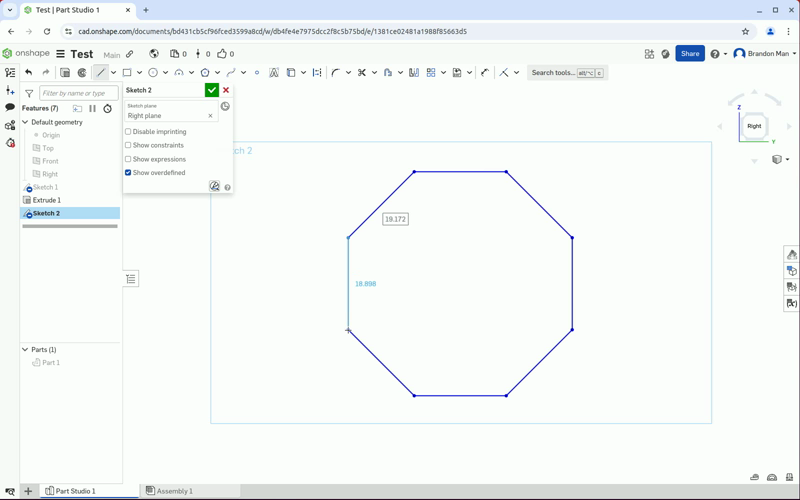
click(348, 329)
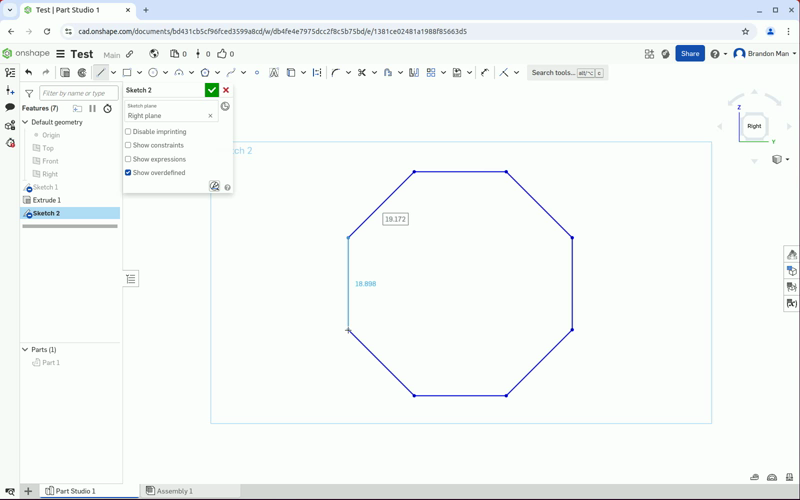
key(esc)
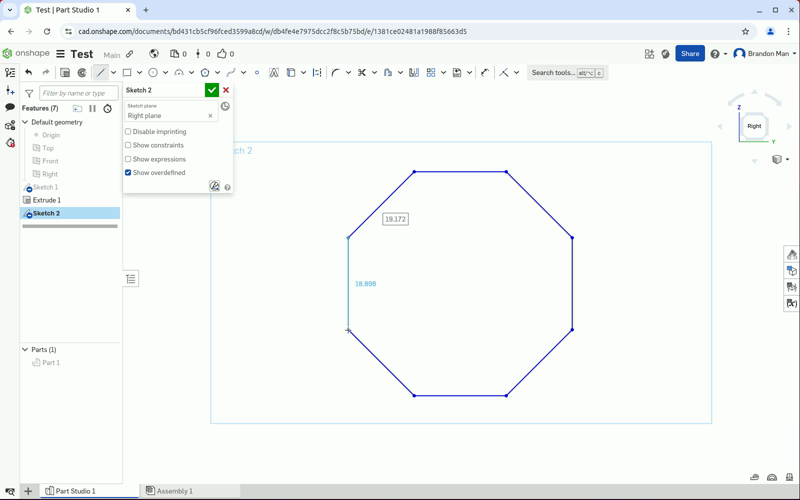
mouse_move(473, 296)
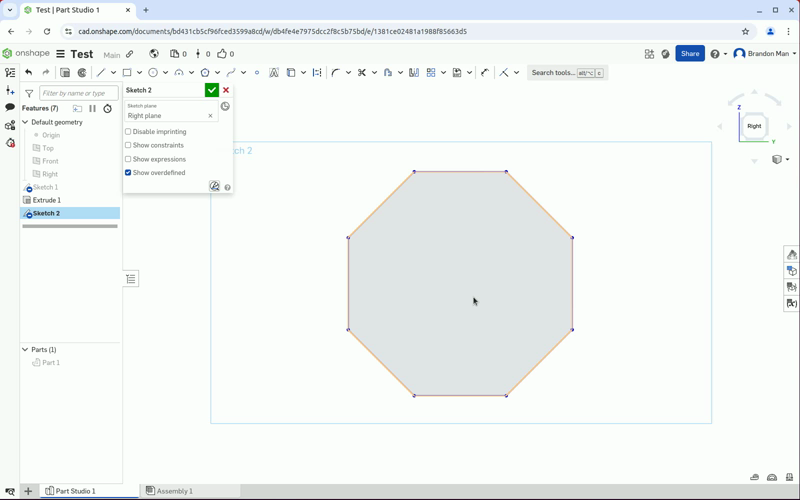
click(473, 296)
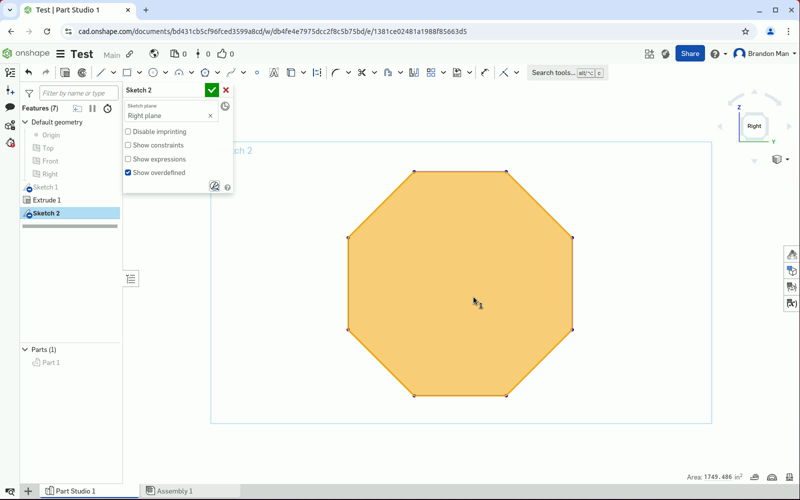
mouse_move(73, 352)
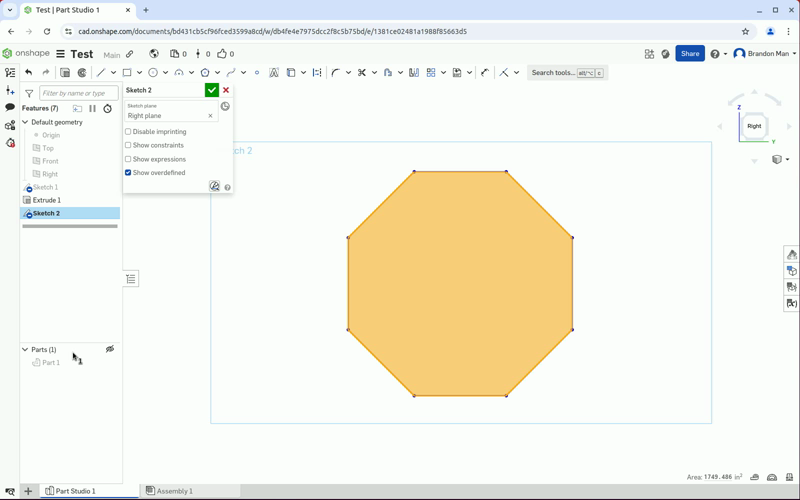
key(shift+y)
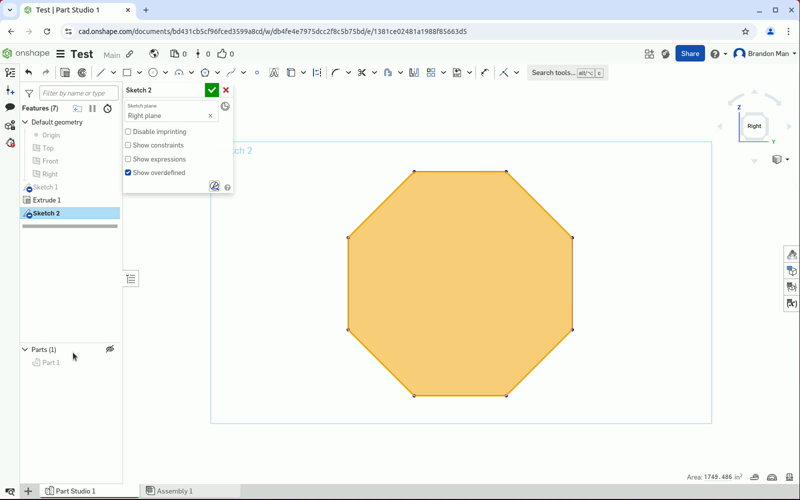
key(shift+e)
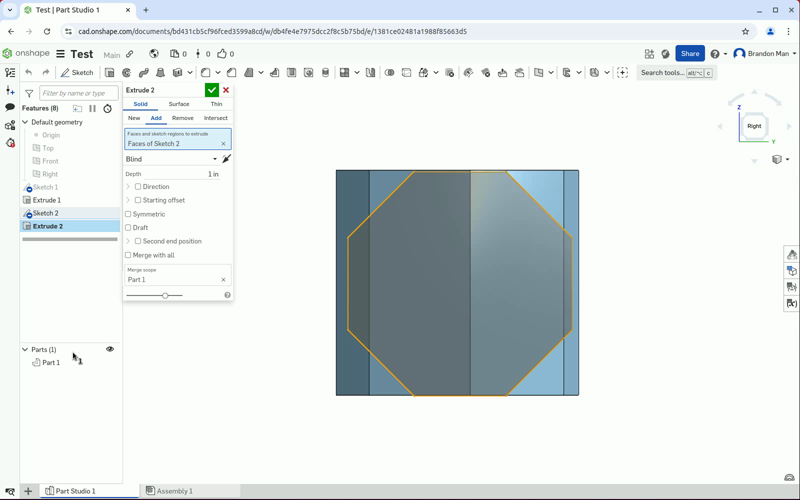
mouse_move(143, 106)
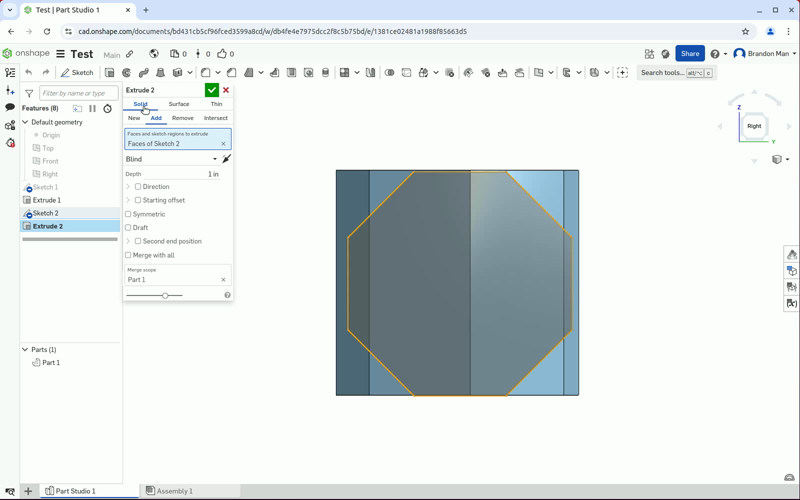
click(143, 106)
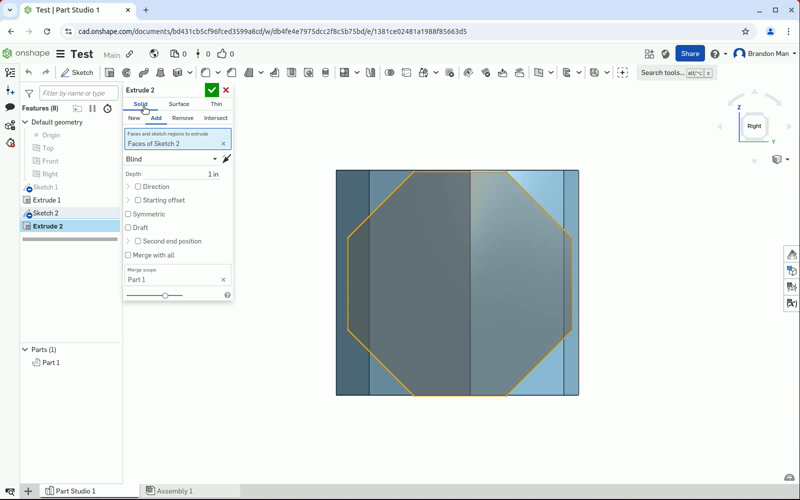
mouse_move(219, 120)
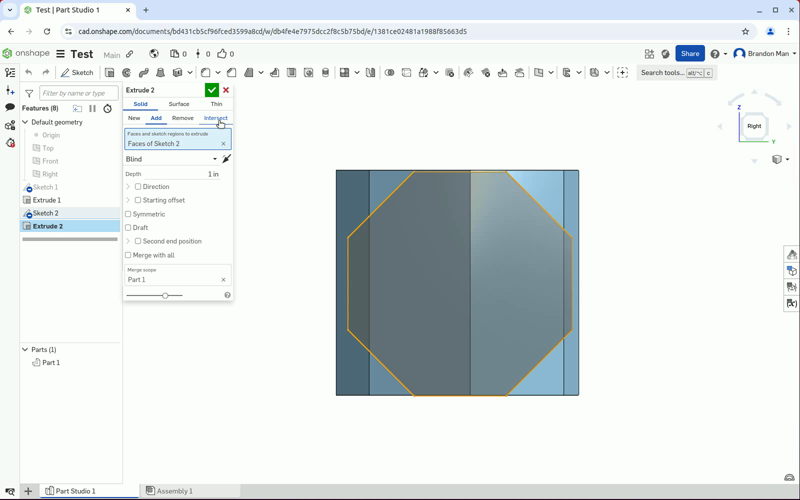
click(219, 120)
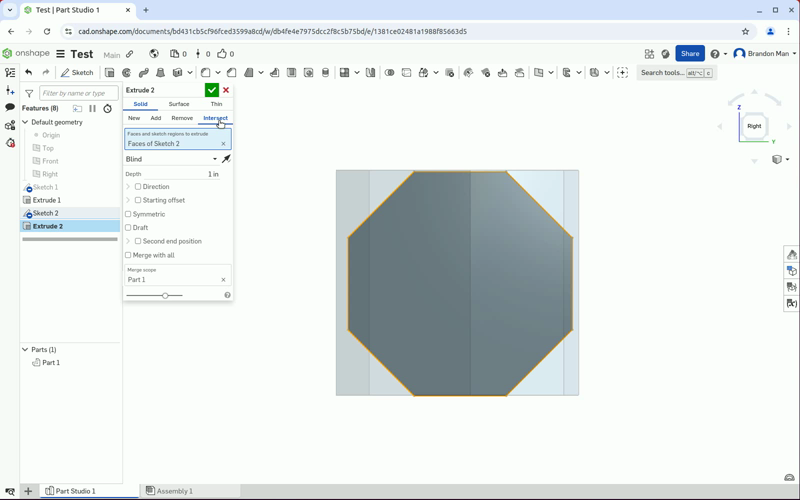
key(tab, 4)
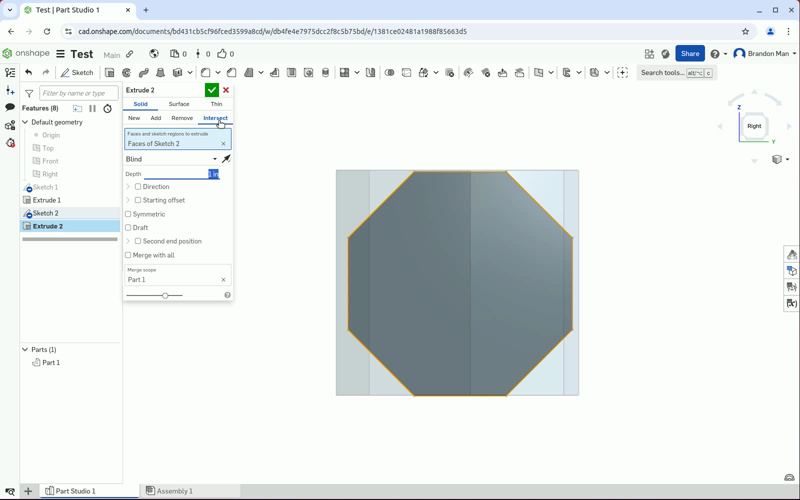
text(46.216)
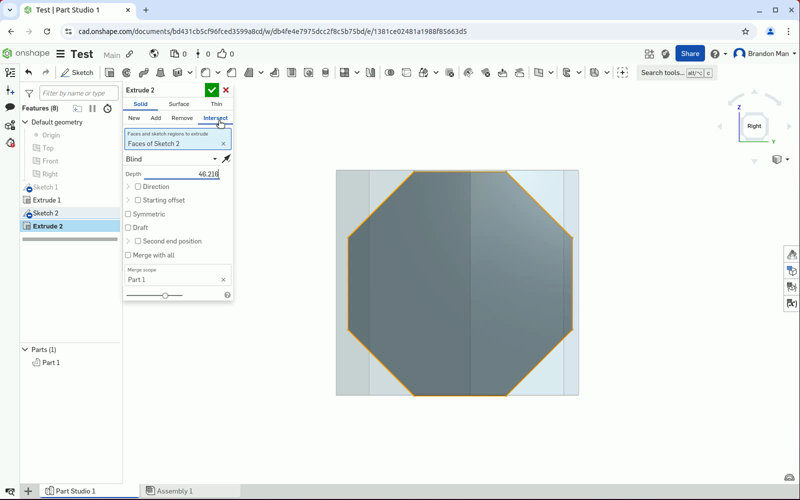
key(tab, 3)
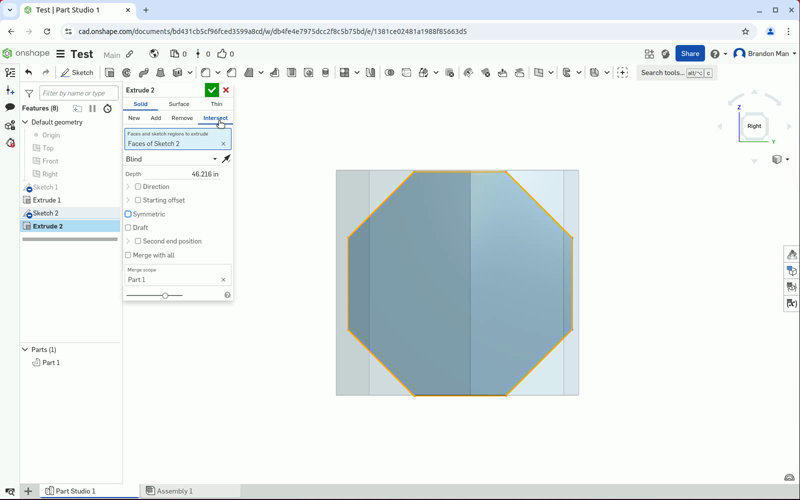
key(space)
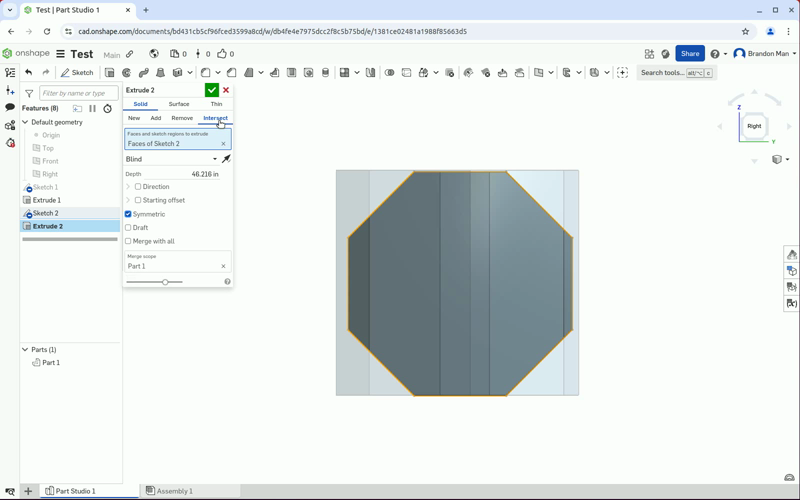
key(enter)
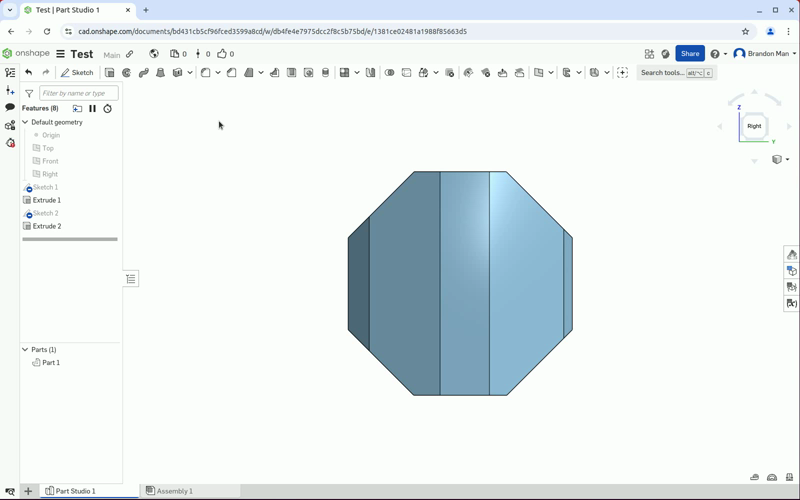
key(shift+h)
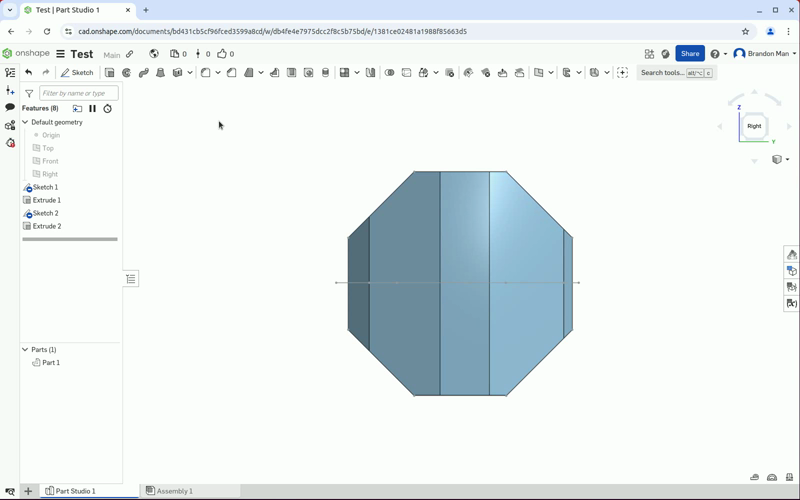
key(shift+h)
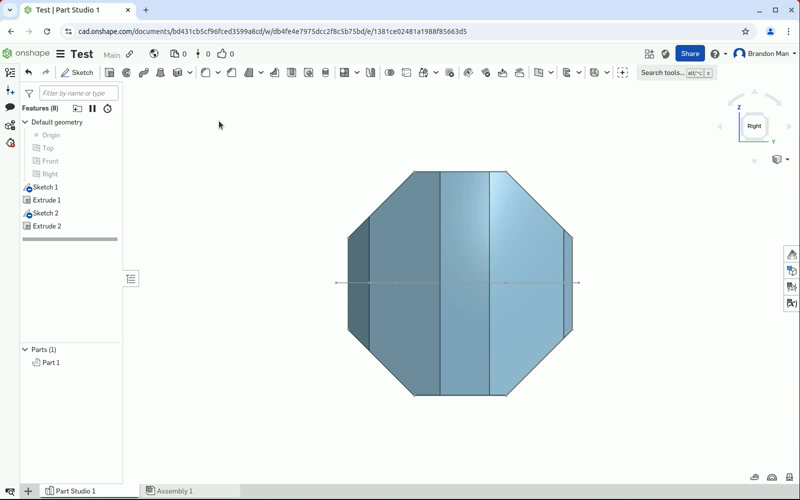
key(shift+7)
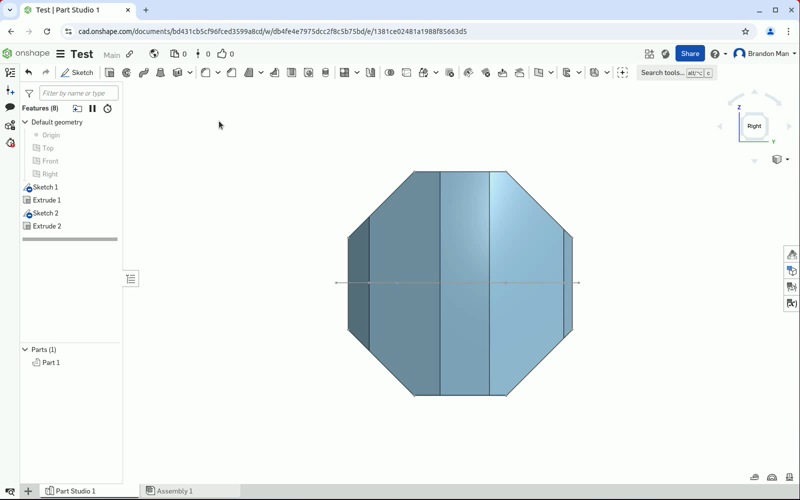
key(right, 2)
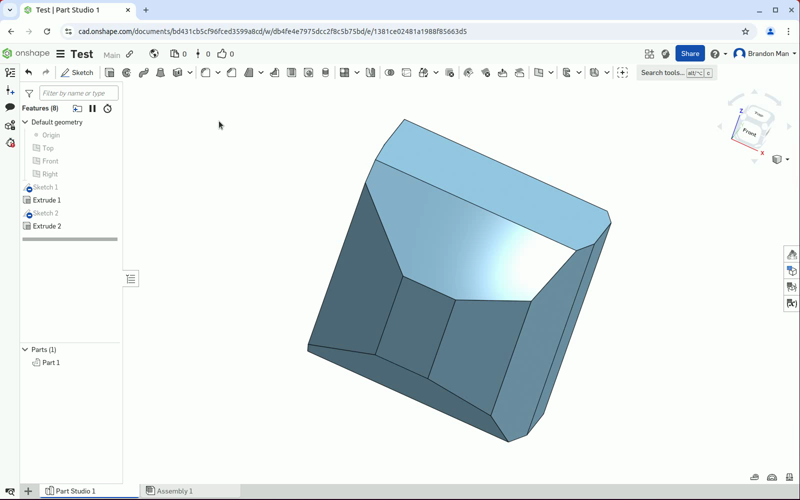
key(down, 2)
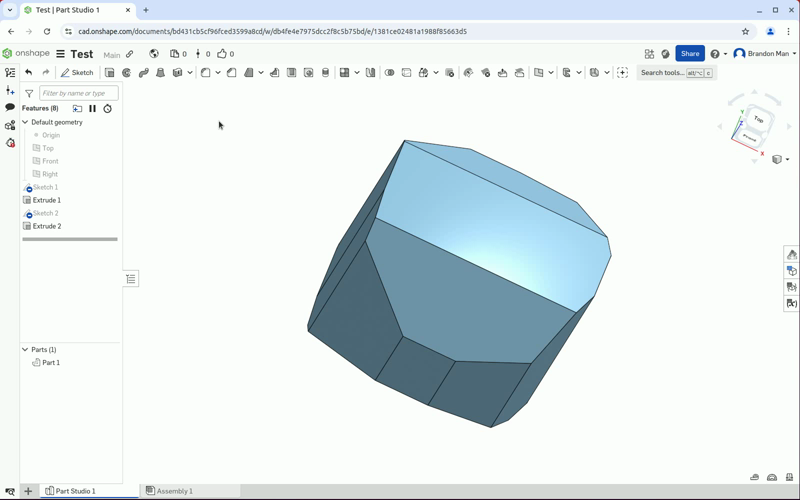
key(up, 2)
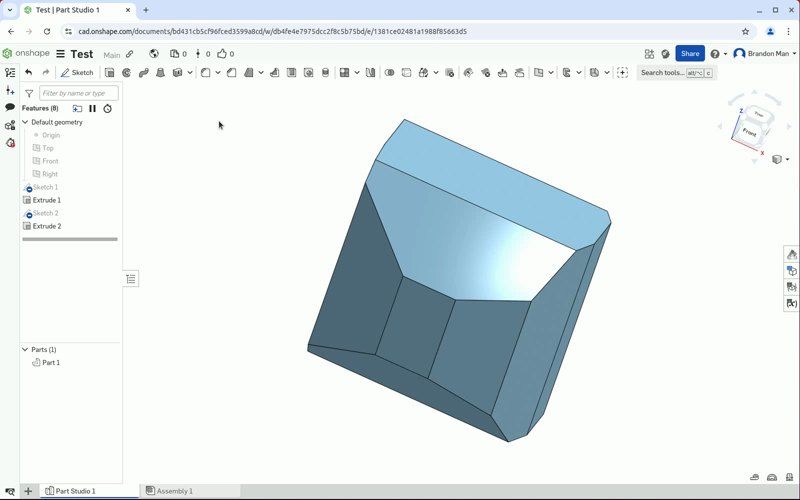
key(left, 2)
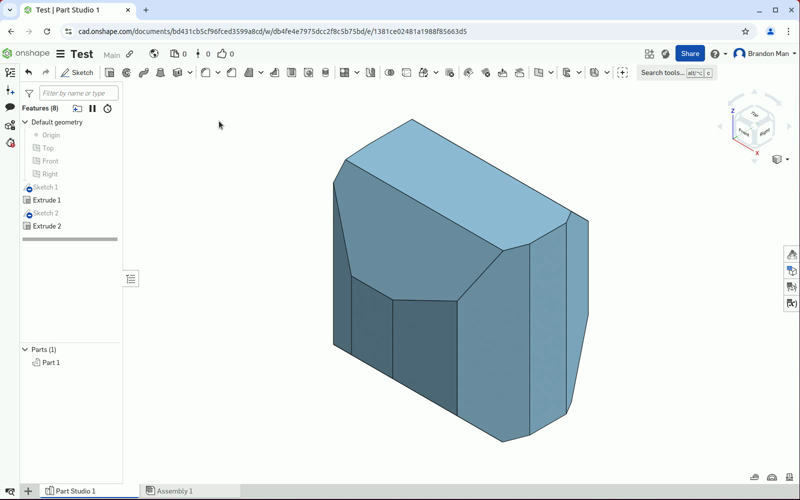
mouse_move(73, 189)
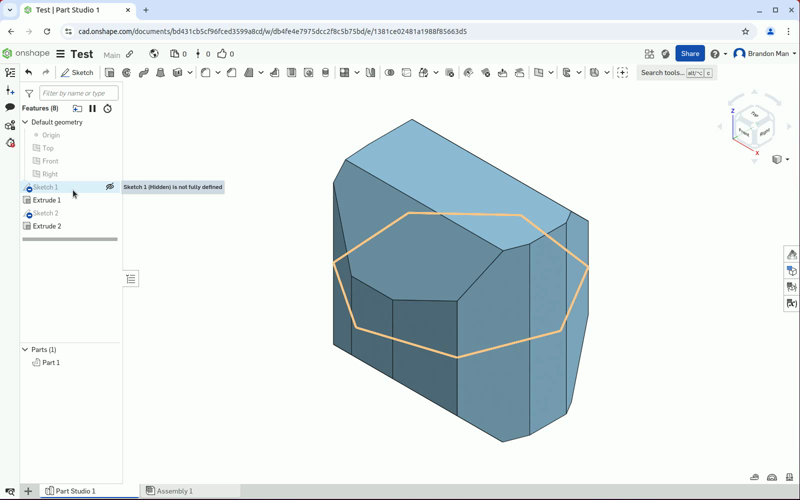
click(73, 189)